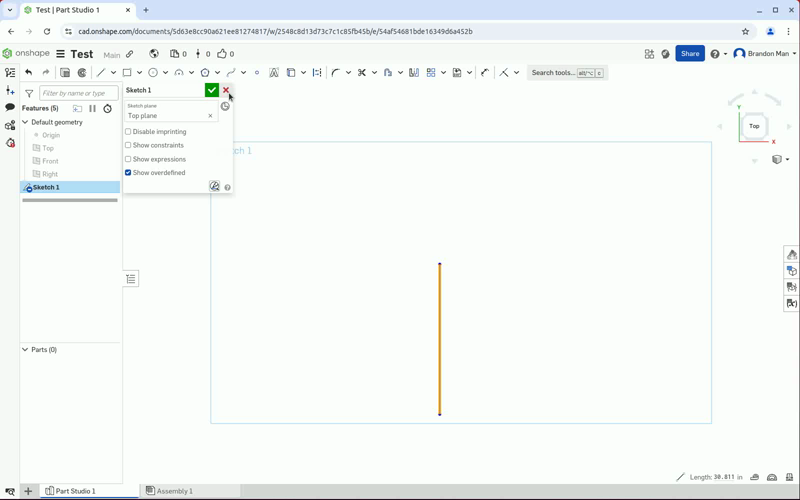
key(shift+h)
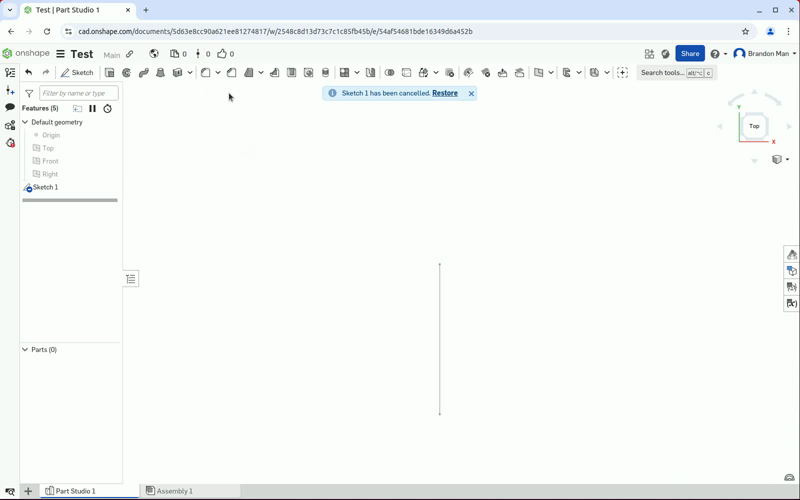
key(shift+s)
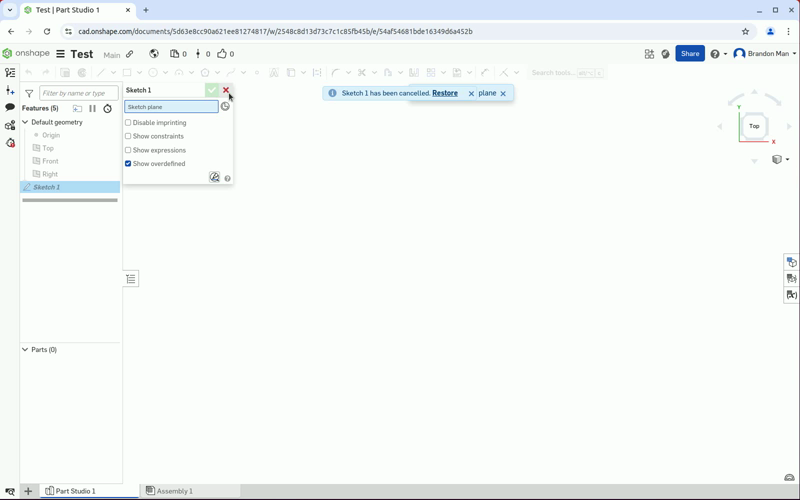
mouse_move(73, 150)
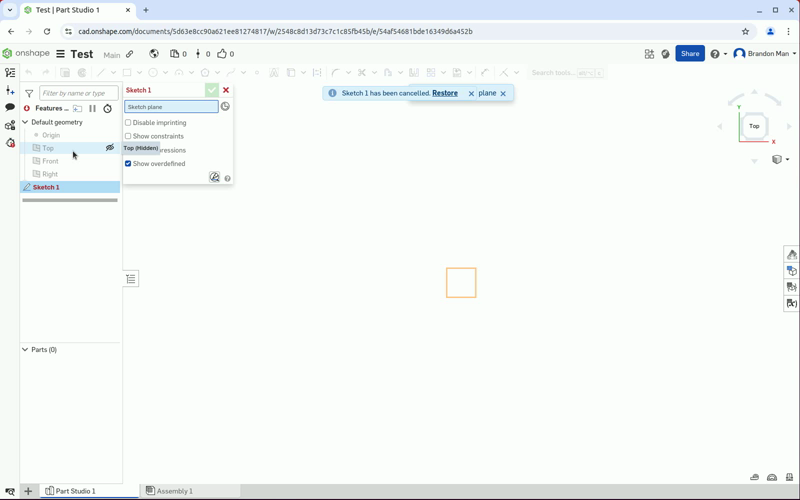
click(73, 150)
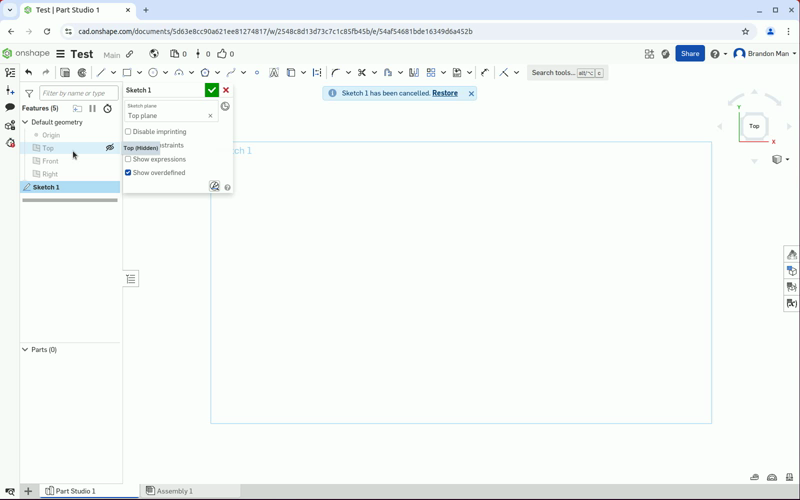
mouse_move(73, 352)
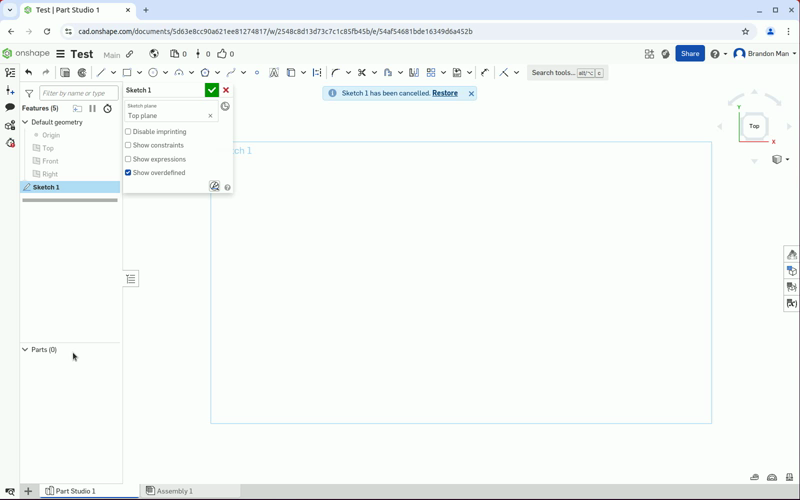
key(y)
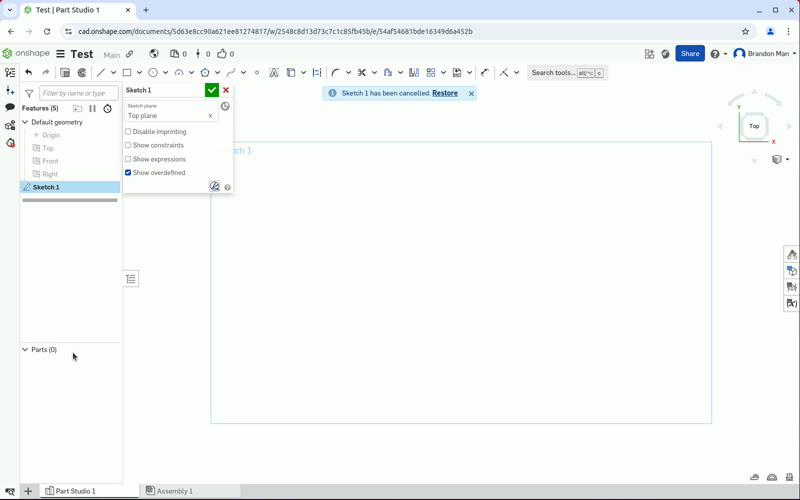
key(c)
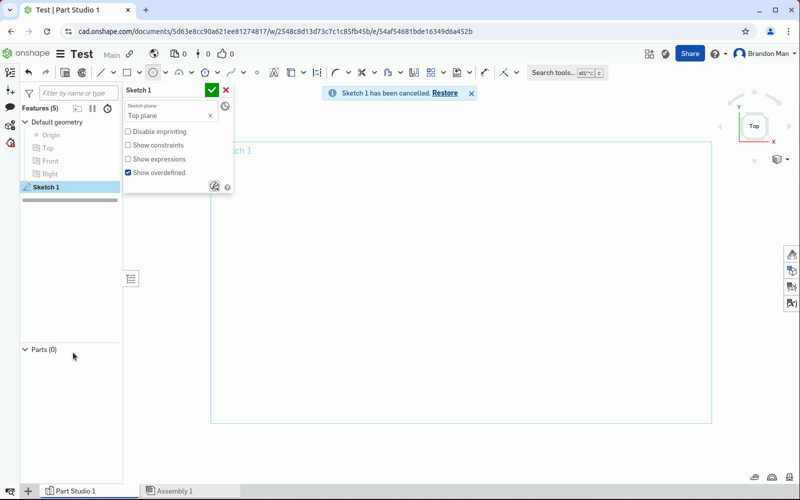
key_down(shift)
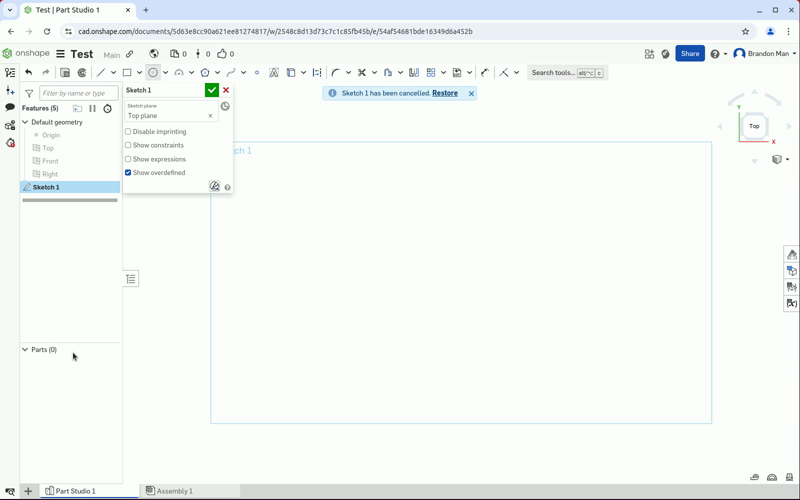
mouse_move(486, 258)
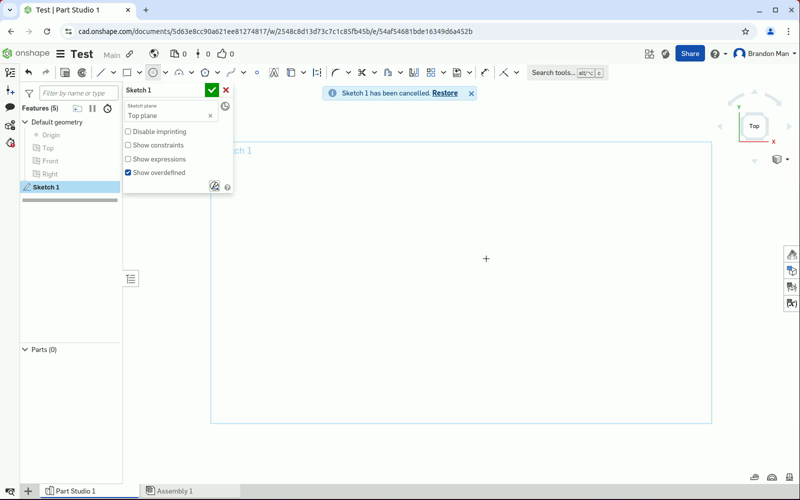
click(486, 258)
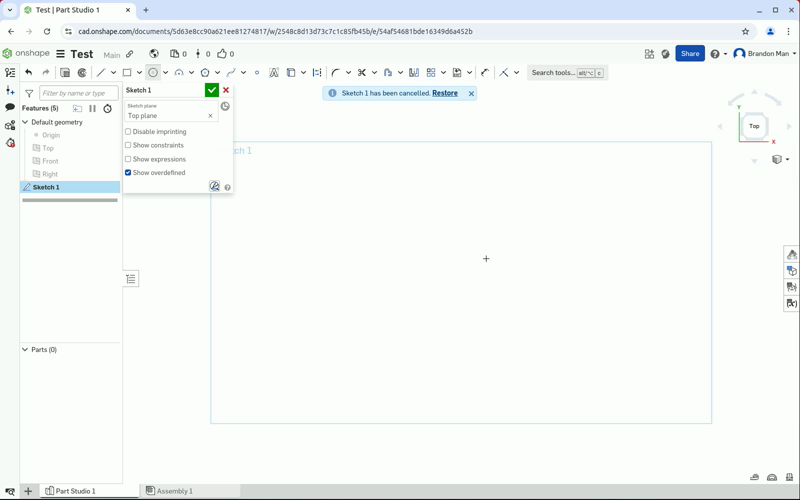
key_up(shift)
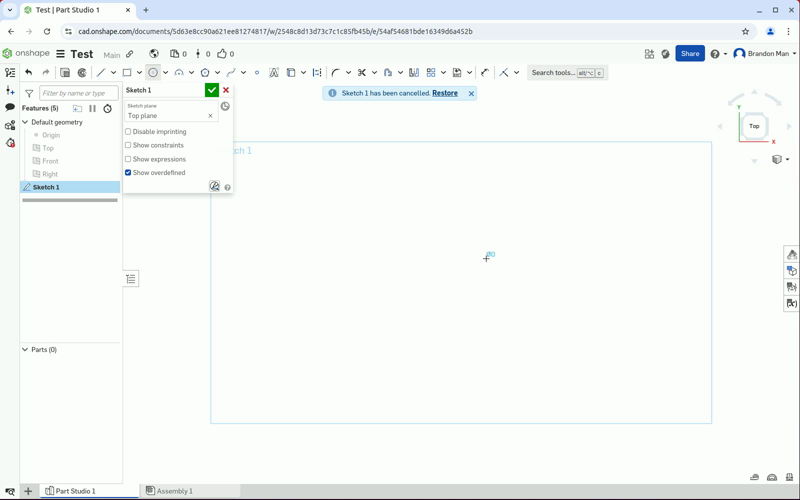
mouse_move(511, 258)
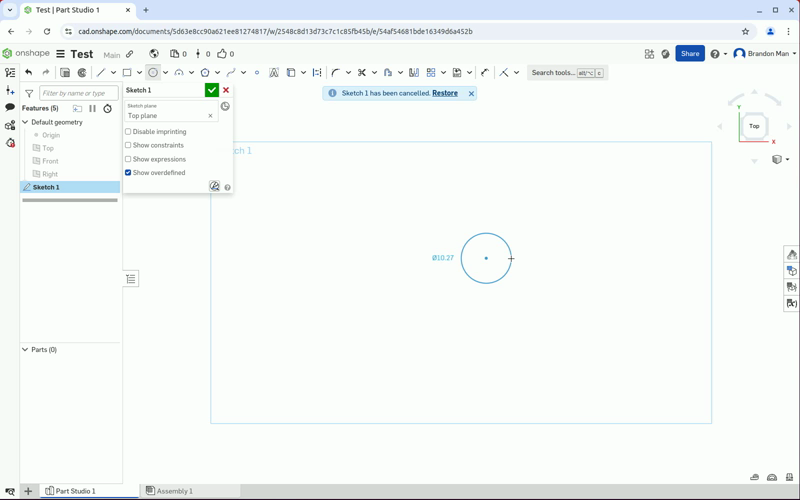
click(511, 258)
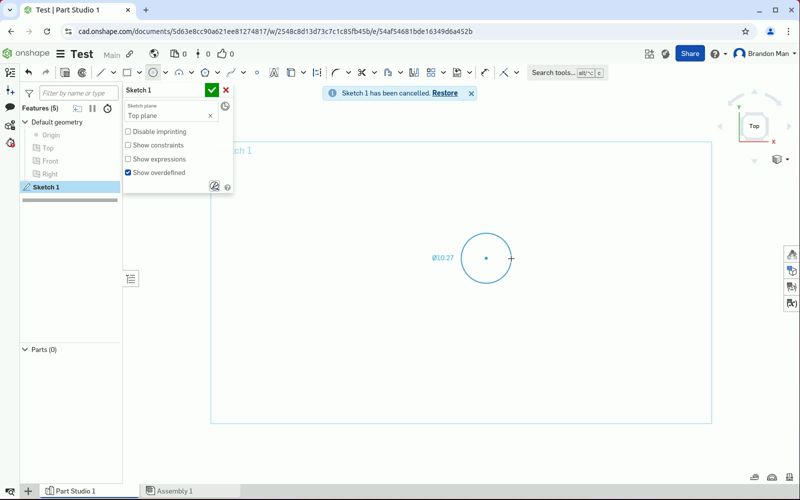
key(esc)
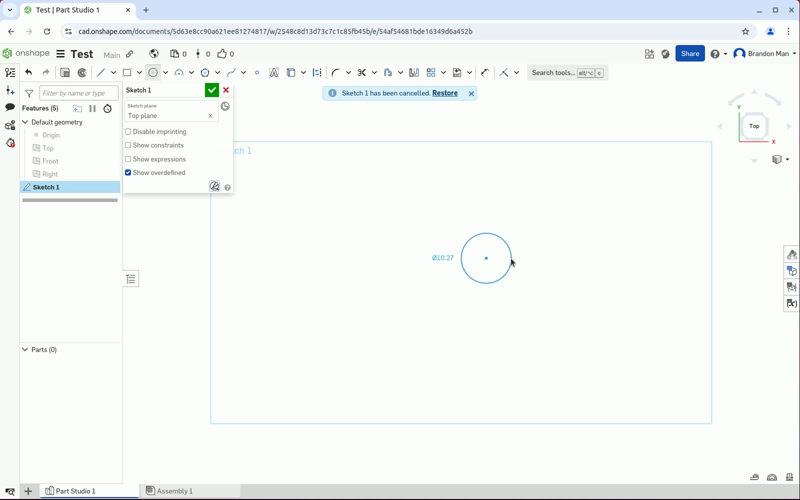
key(c)
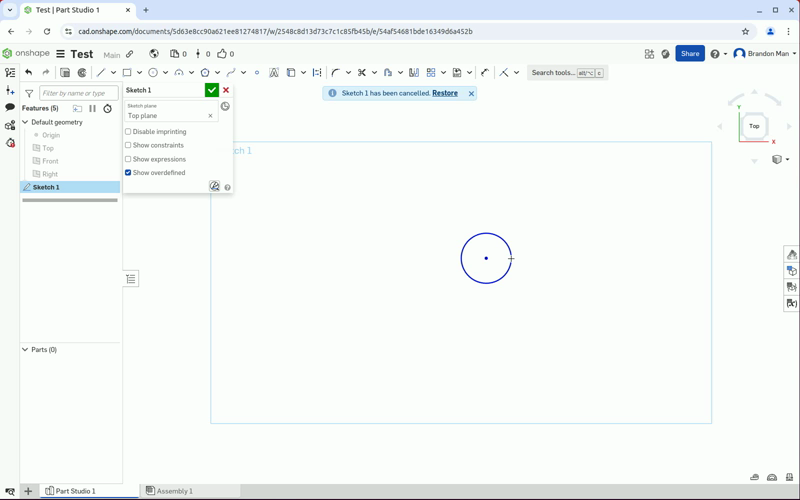
key_down(shift)
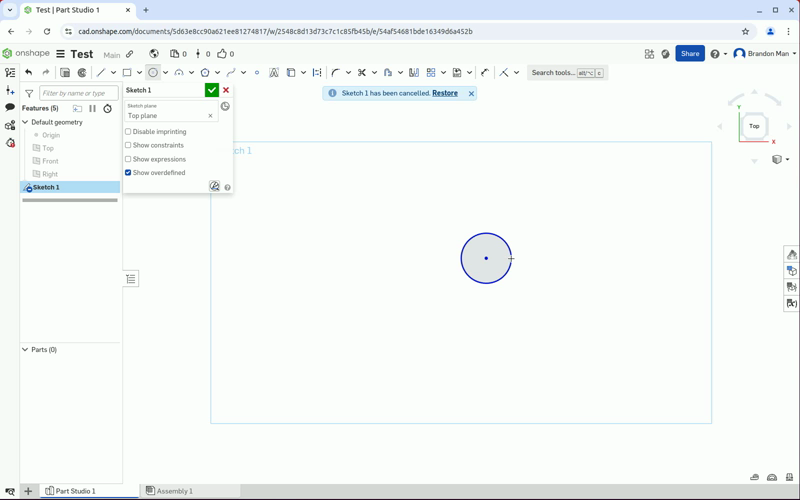
mouse_move(486, 258)
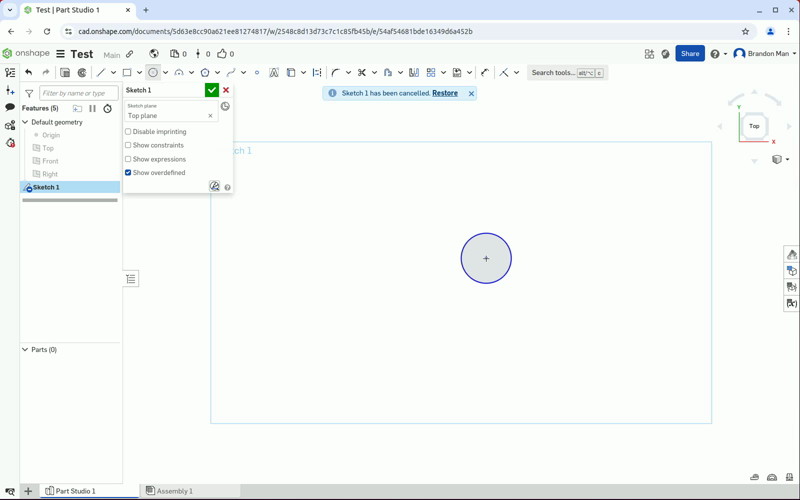
click(486, 258)
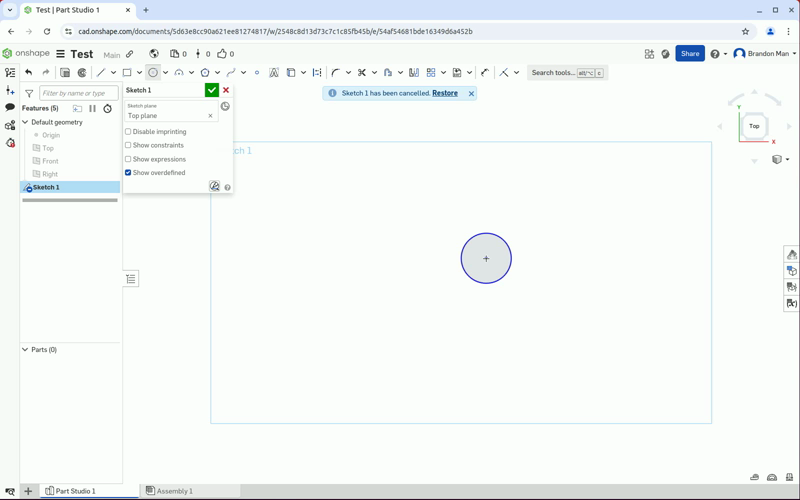
key_up(shift)
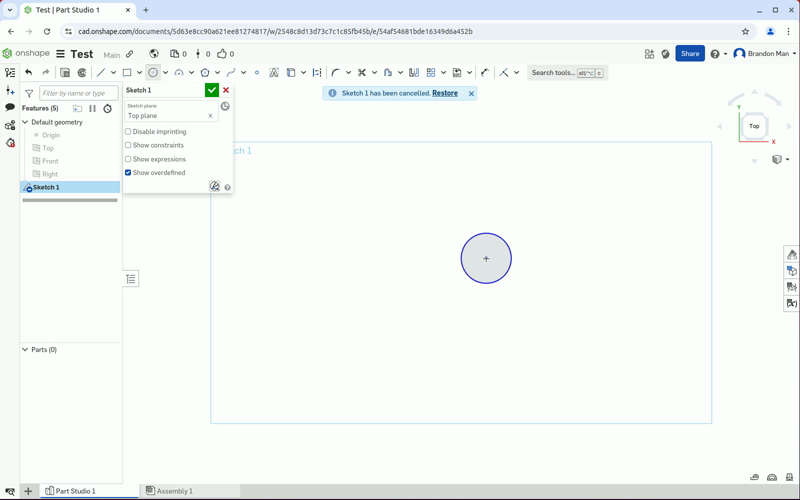
mouse_move(499, 258)
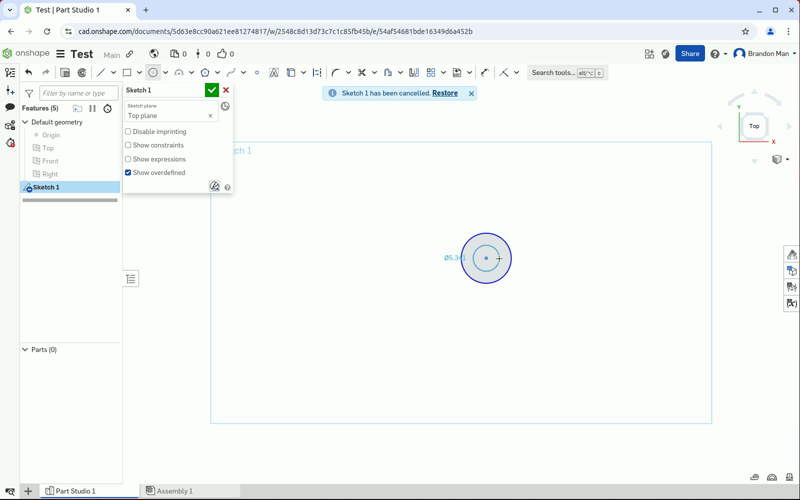
click(499, 258)
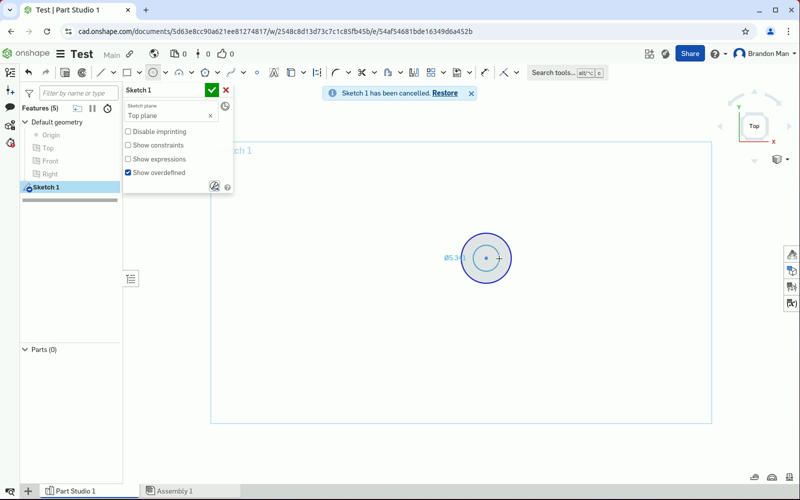
key(esc)
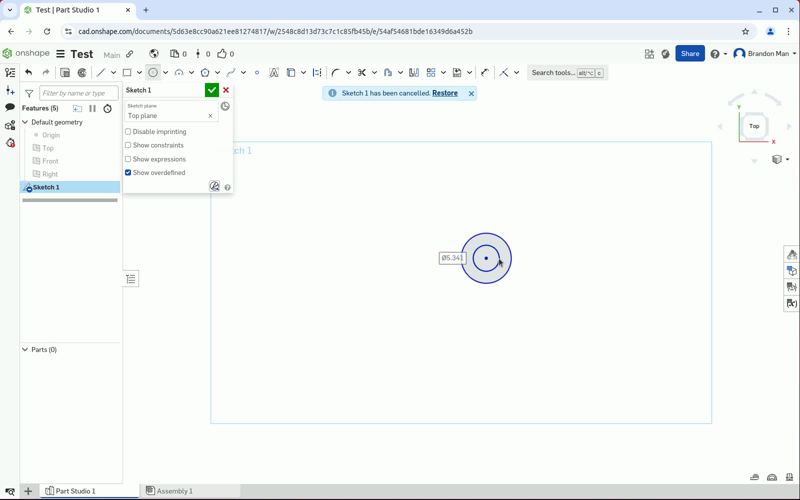
mouse_move(502, 270)
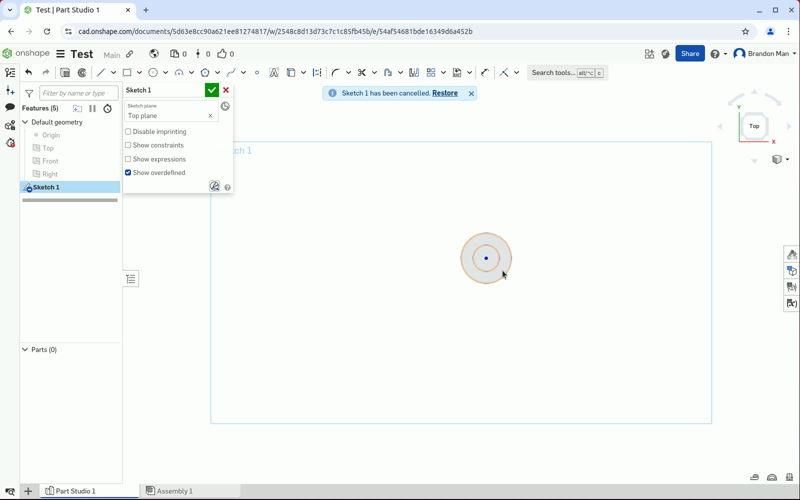
scroll(6)
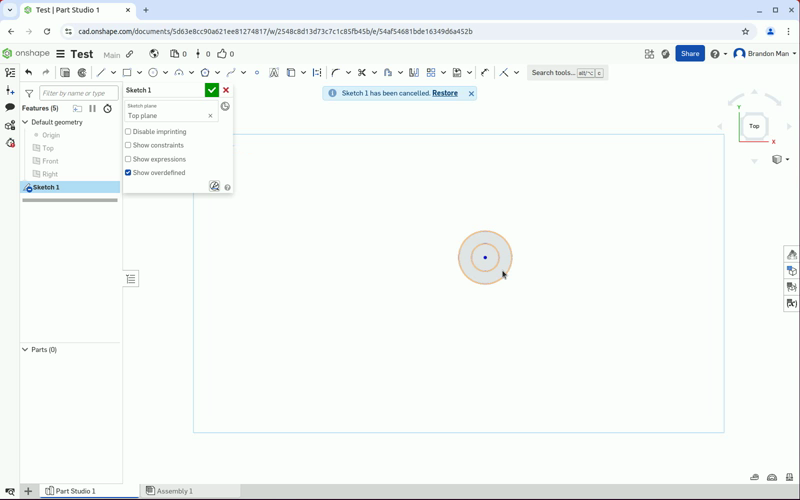
scroll(6)
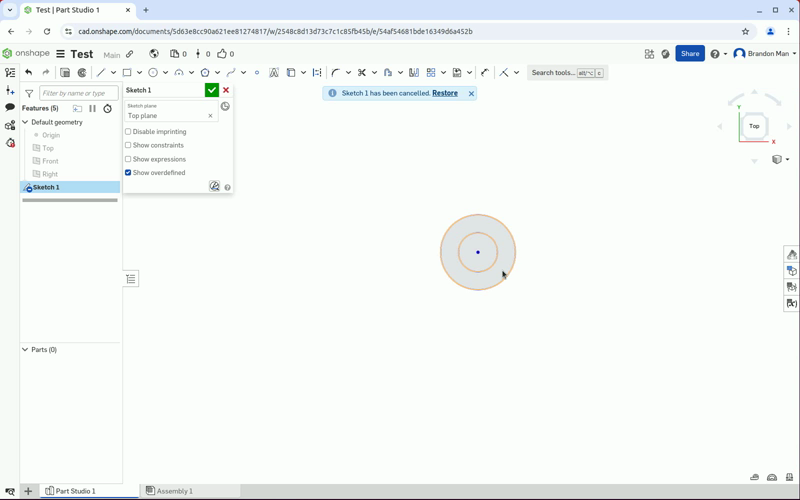
scroll(6)
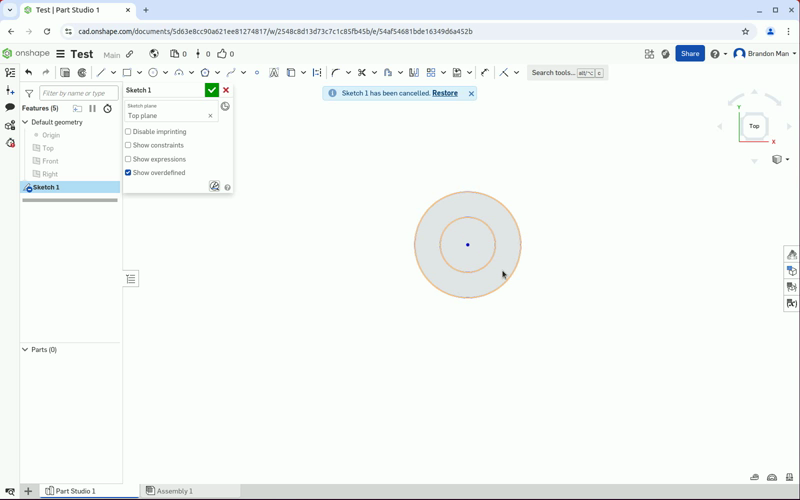
scroll(6)
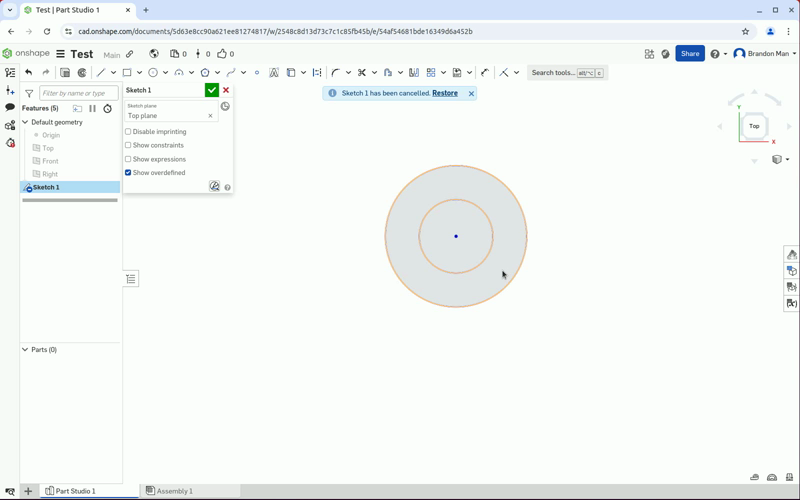
scroll(6)
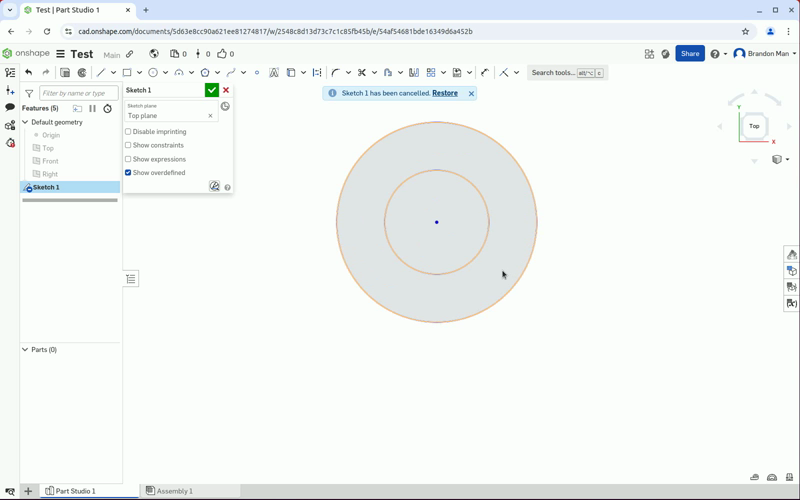
scroll(6)
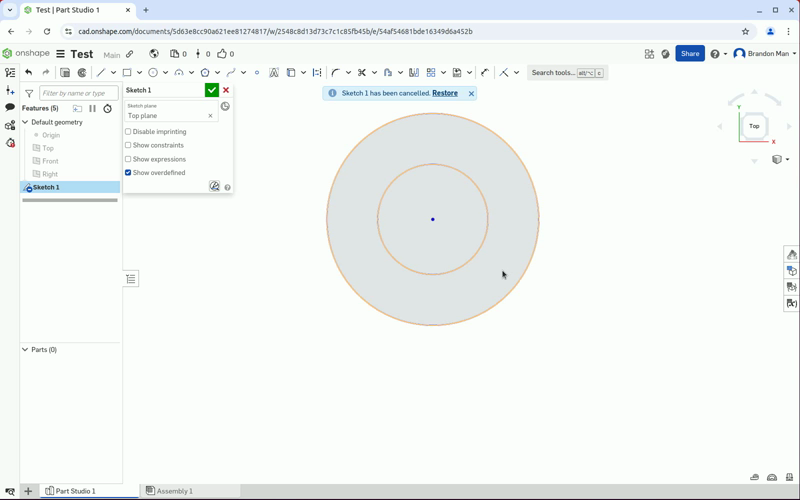
scroll(6)
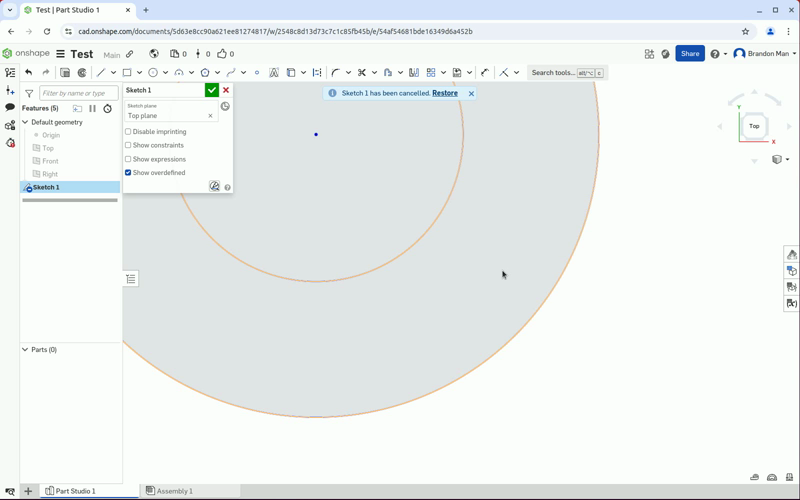
click(502, 270)
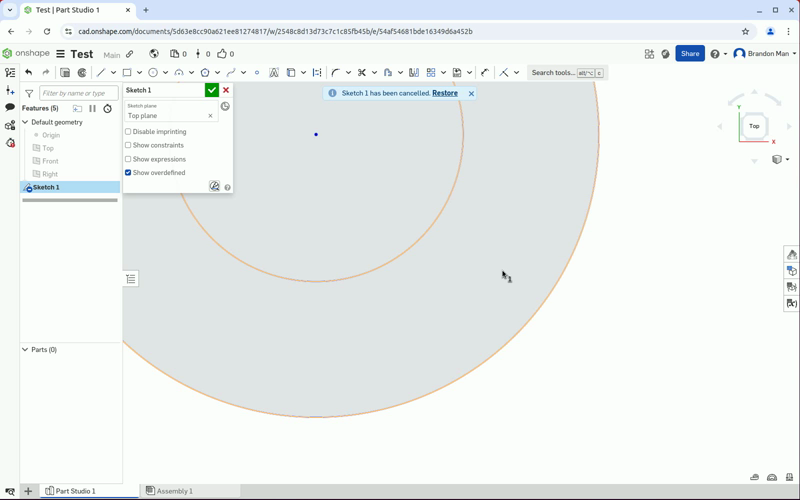
scroll(-6)
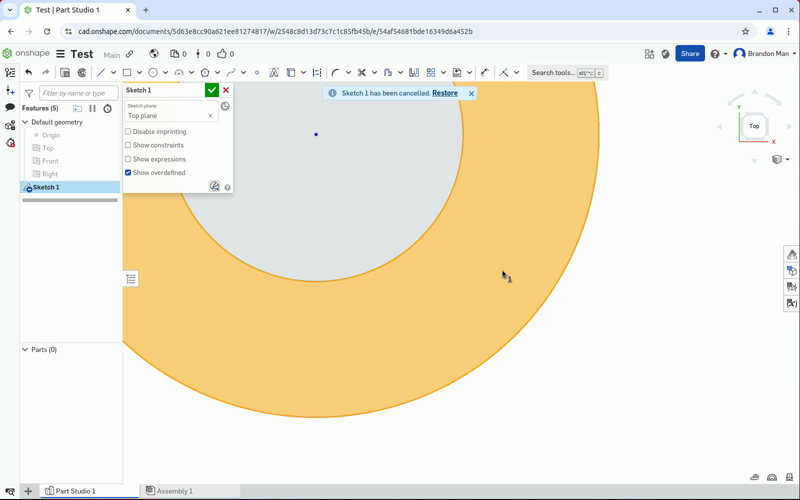
scroll(-6)
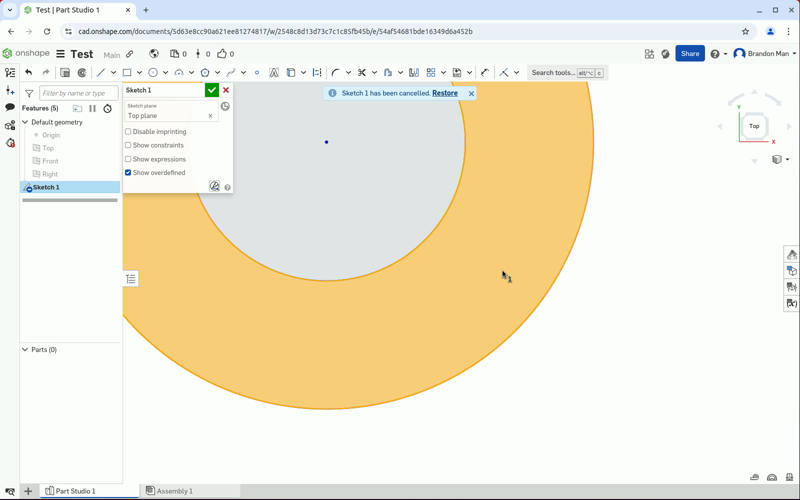
scroll(-6)
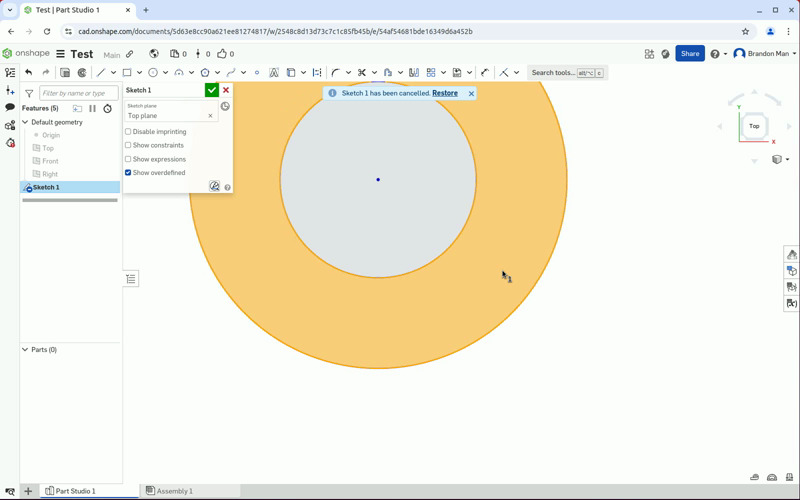
scroll(-6)
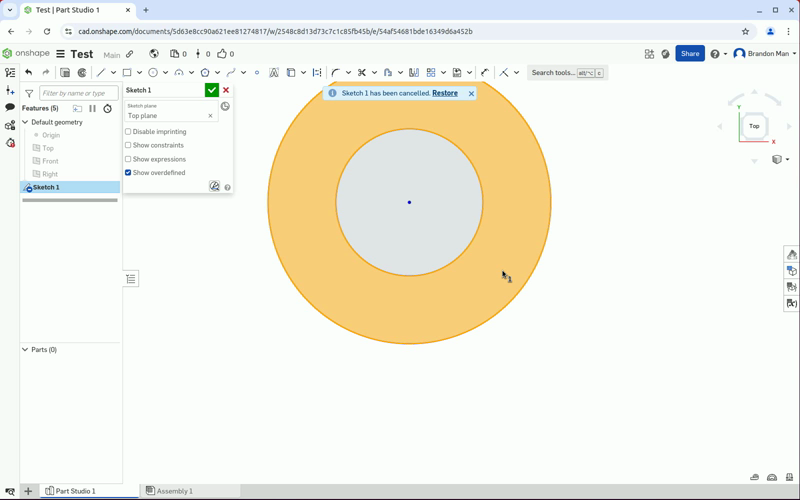
scroll(-6)
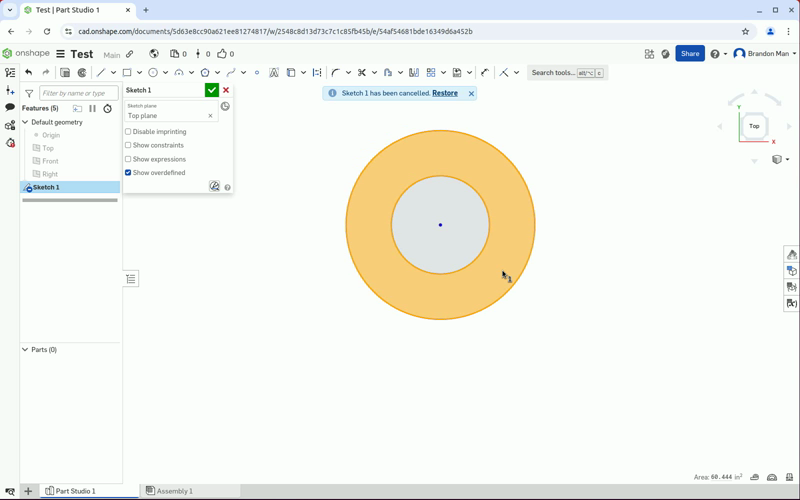
scroll(-6)
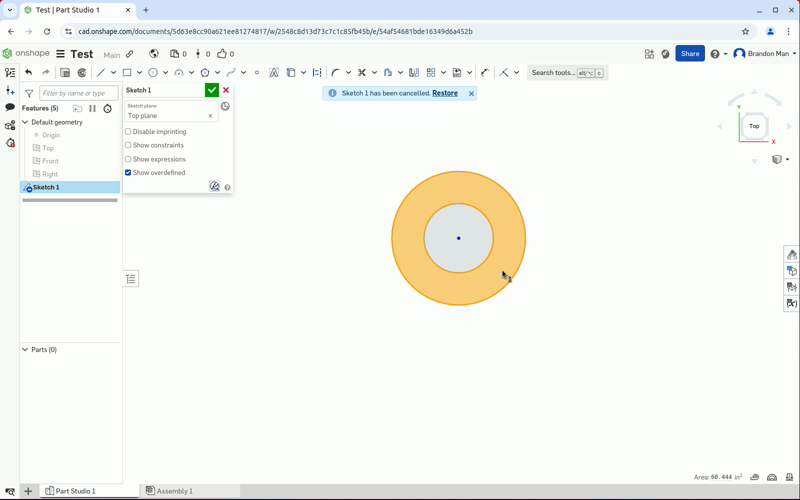
scroll(-6)
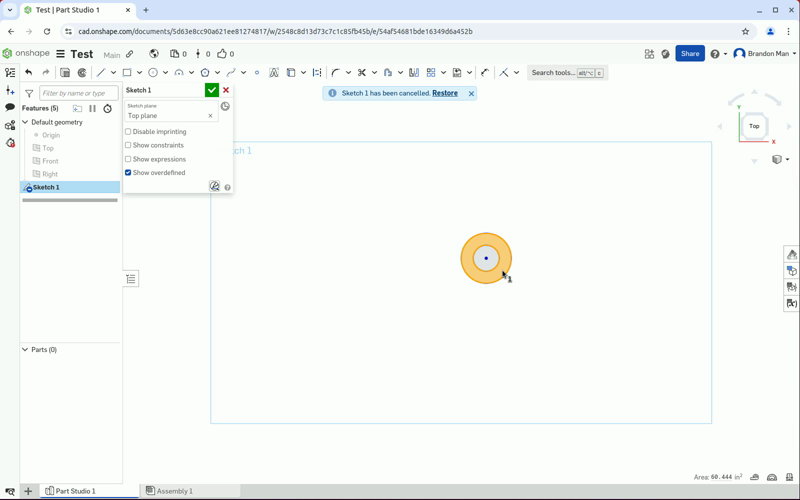
mouse_move(73, 352)
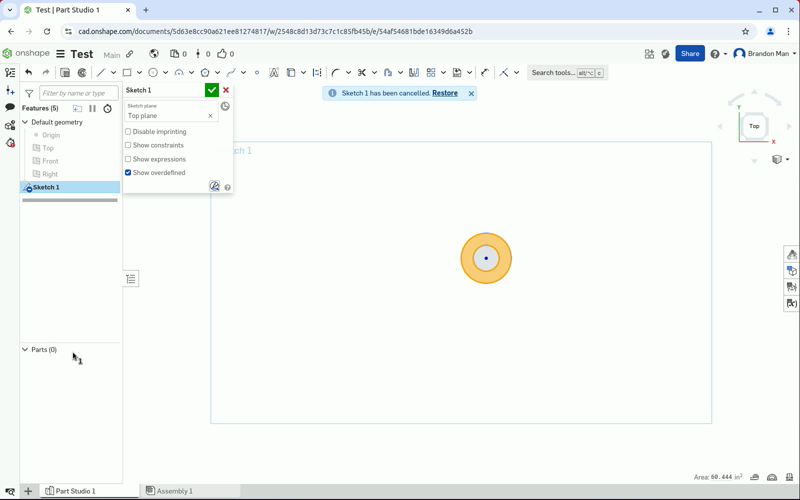
key(shift+y)
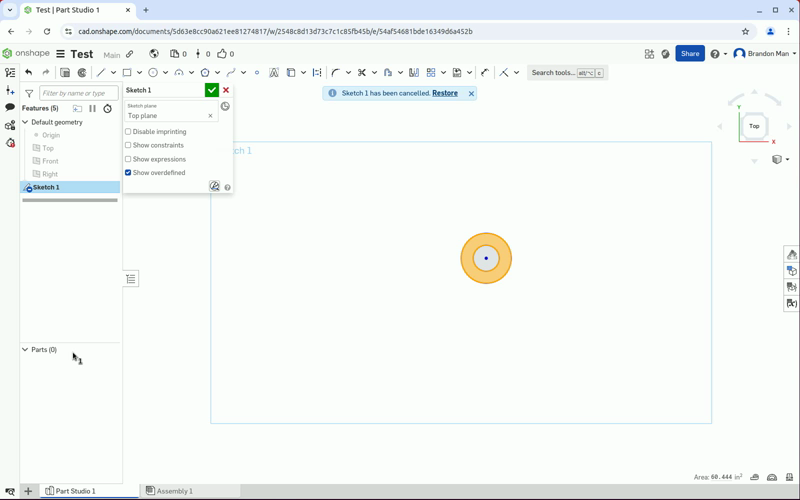
key(shift+e)
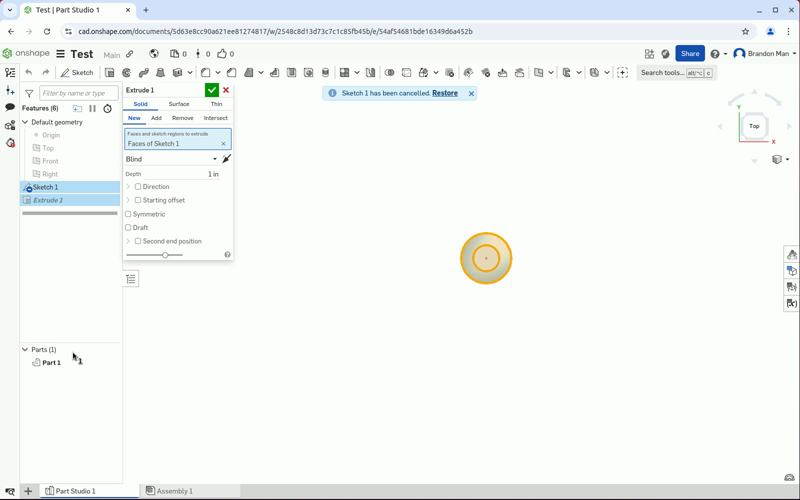
mouse_move(143, 106)
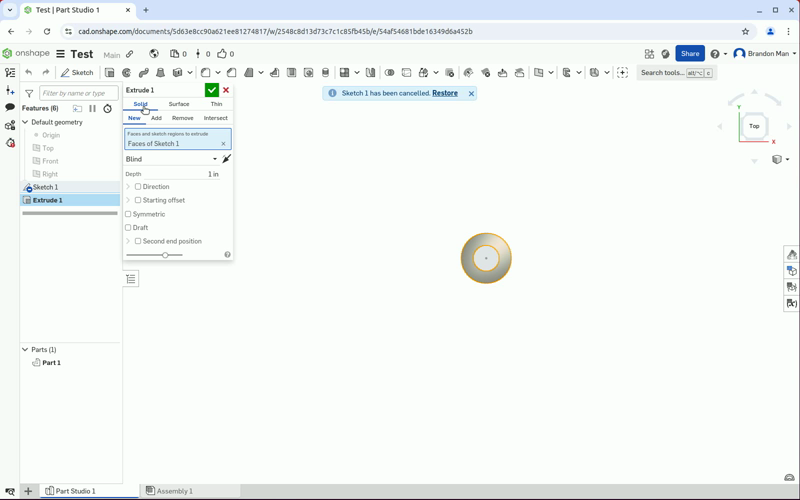
click(143, 106)
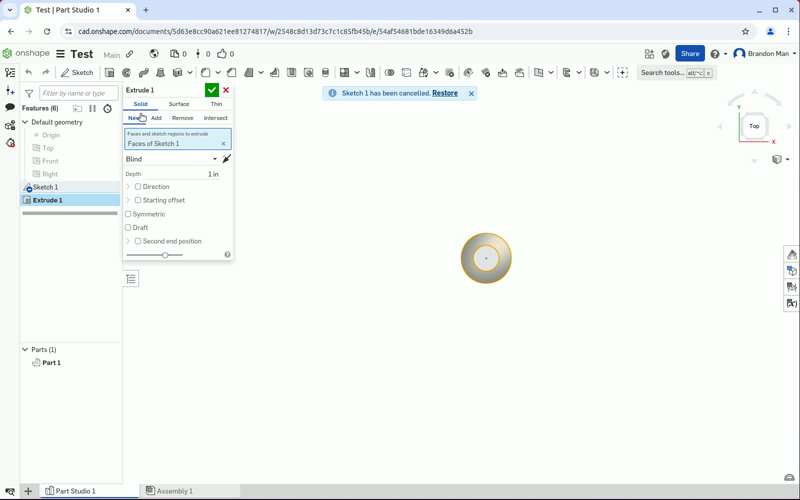
mouse_move(137, 120)
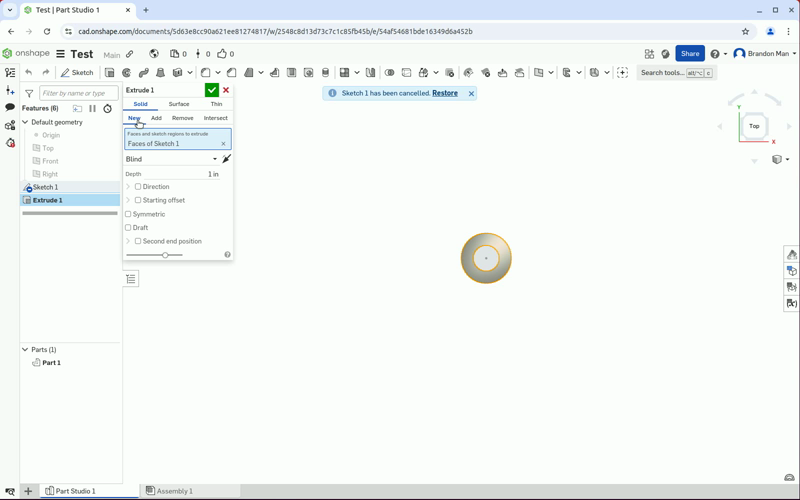
click(137, 120)
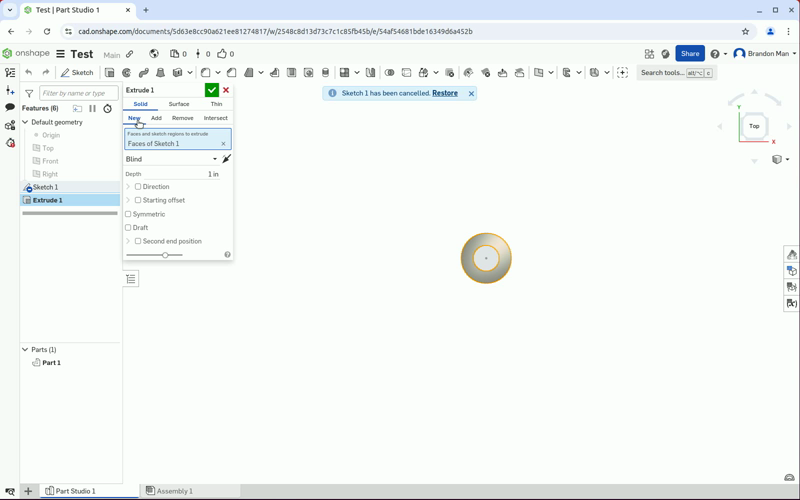
key(tab, 4)
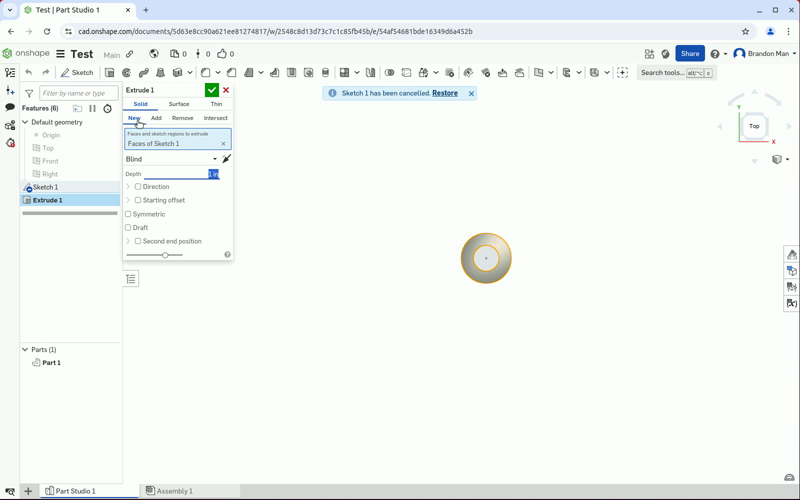
text(7.703)
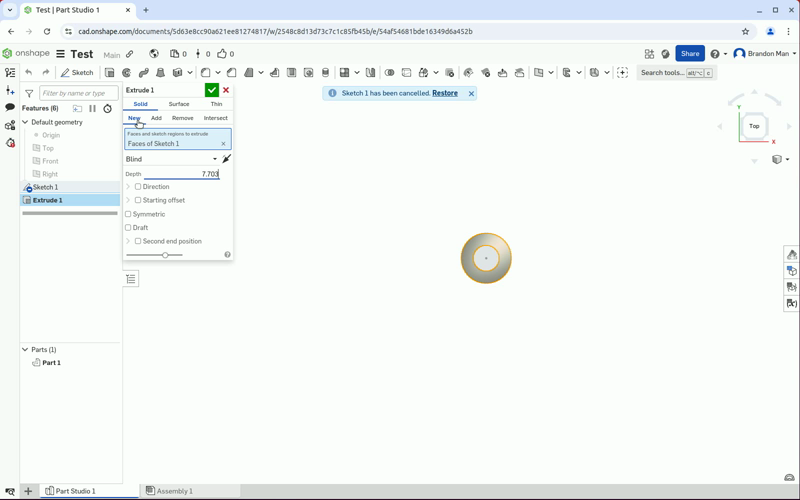
key(enter)
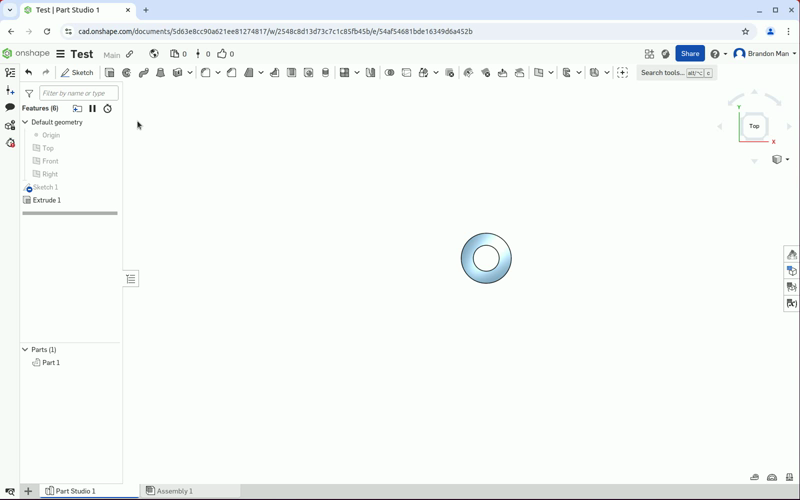
key(shift+h)
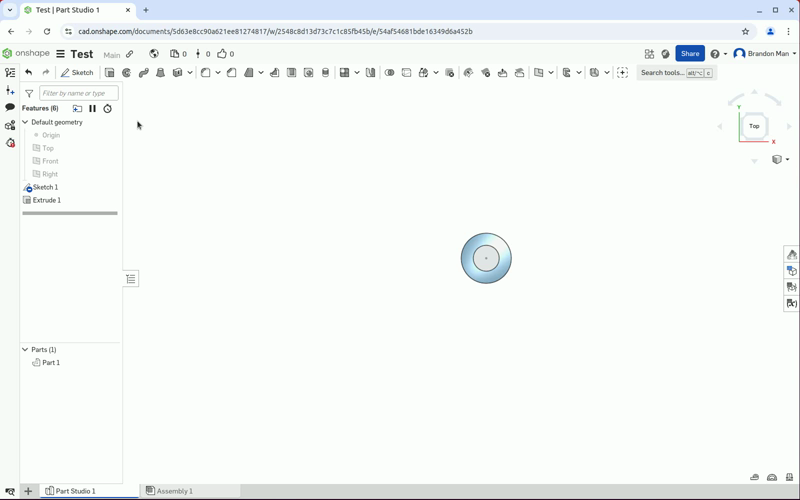
key(shift+h)
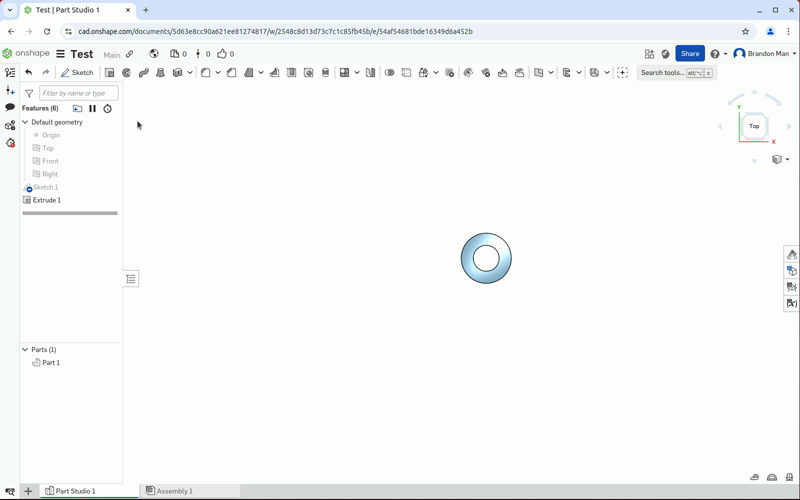
mouse_move(73, 189)
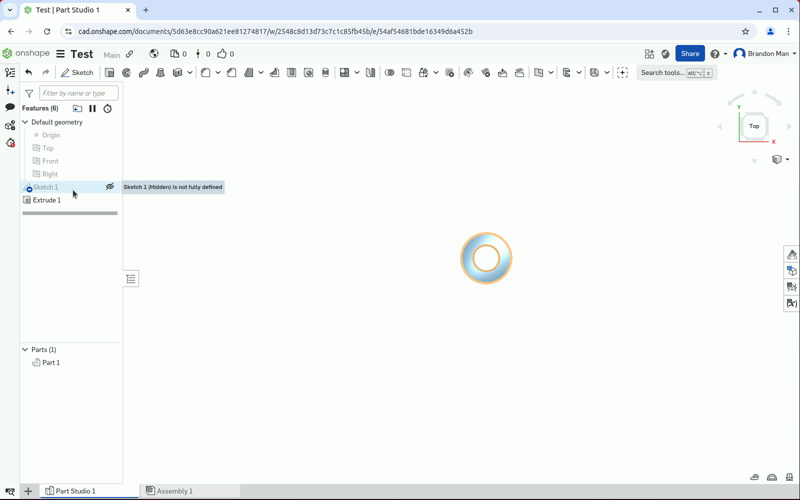
click(73, 189)
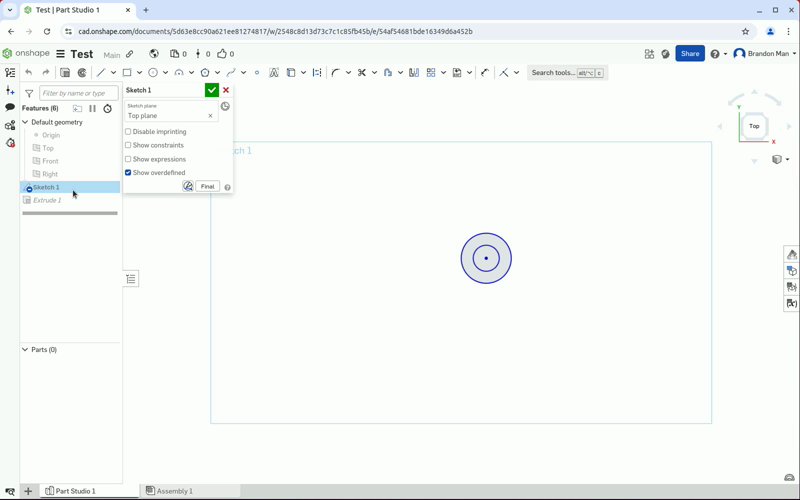
mouse_move(229, 92)
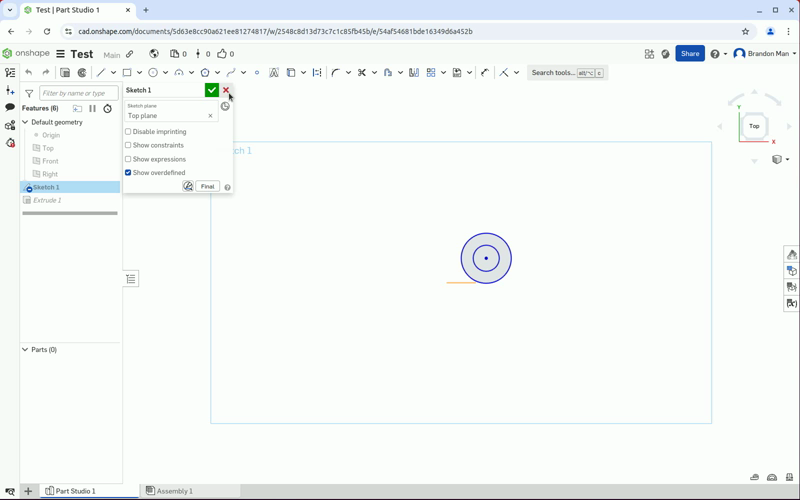
click(229, 92)
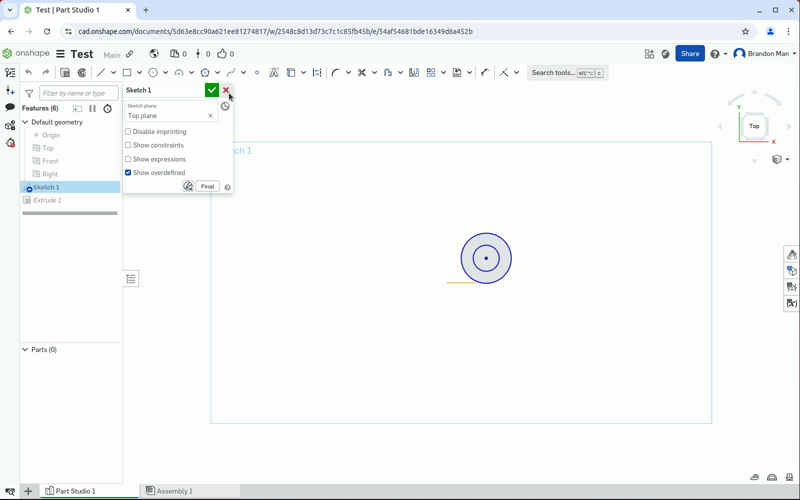
key(shift+s)
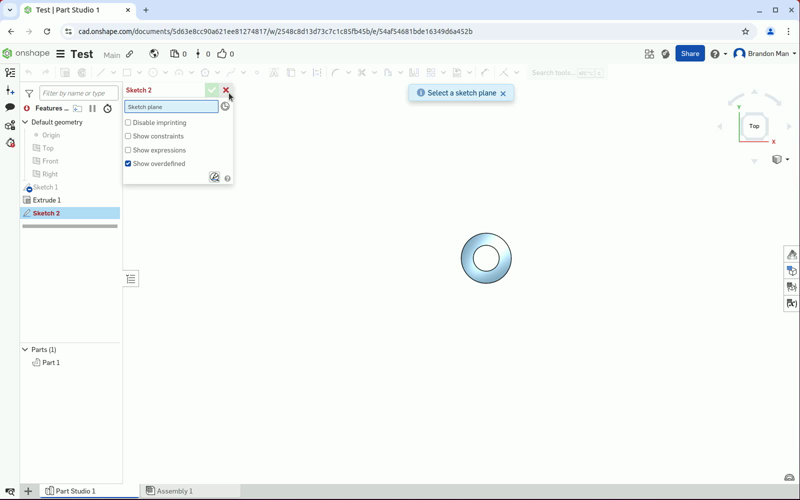
mouse_move(73, 150)
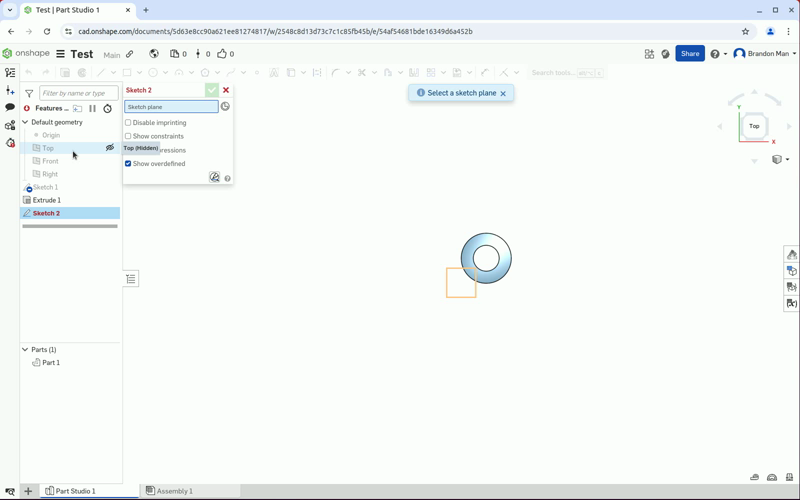
click(73, 150)
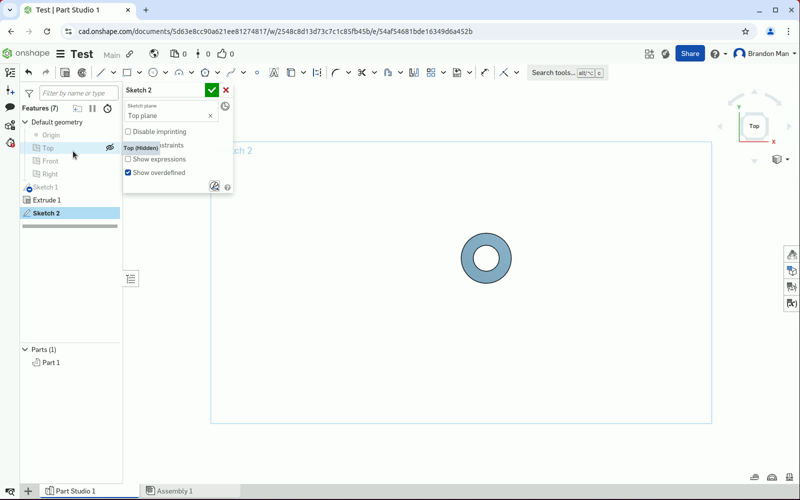
mouse_move(73, 352)
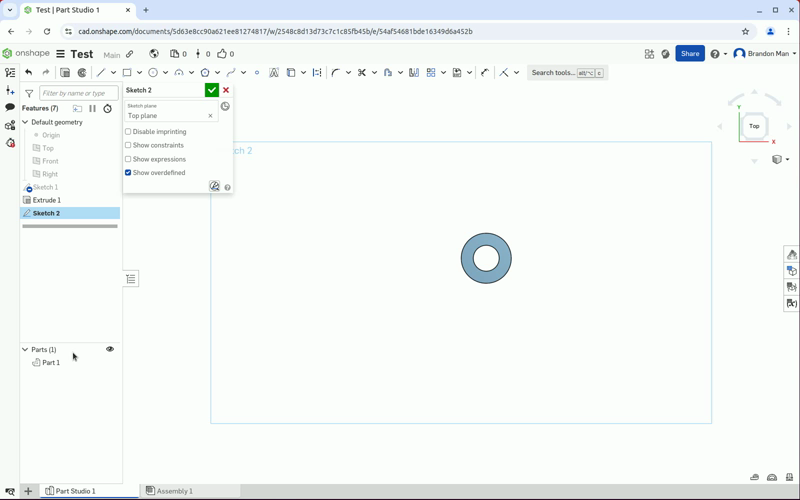
key(y)
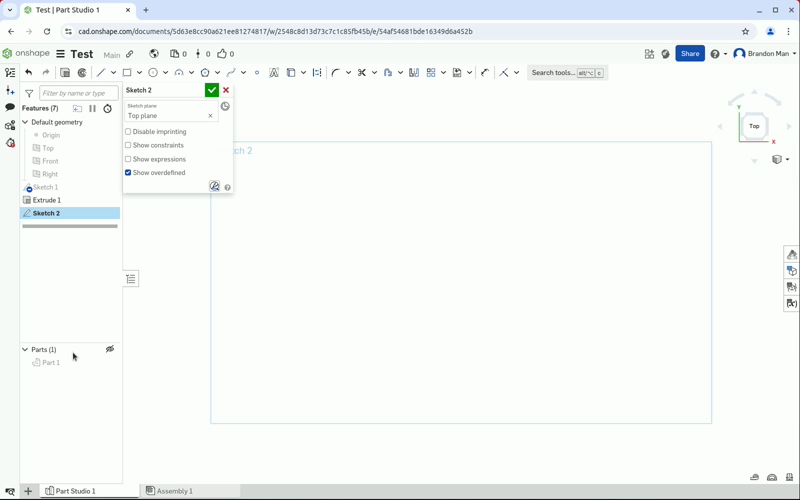
key(l)
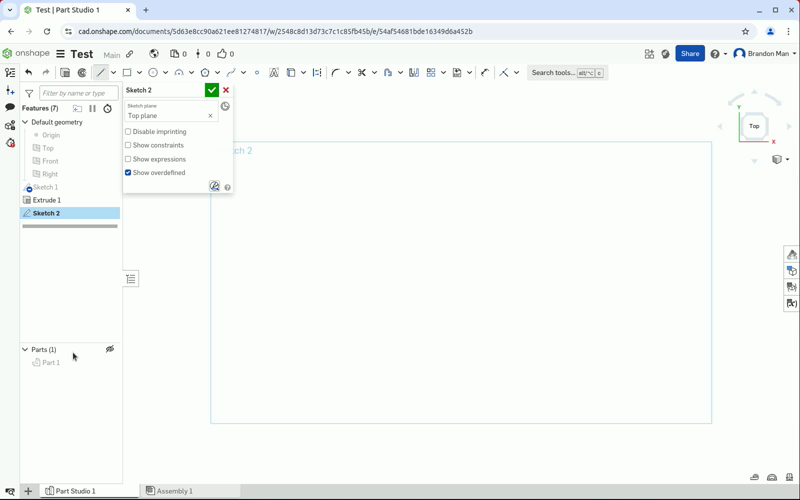
key_down(shift)
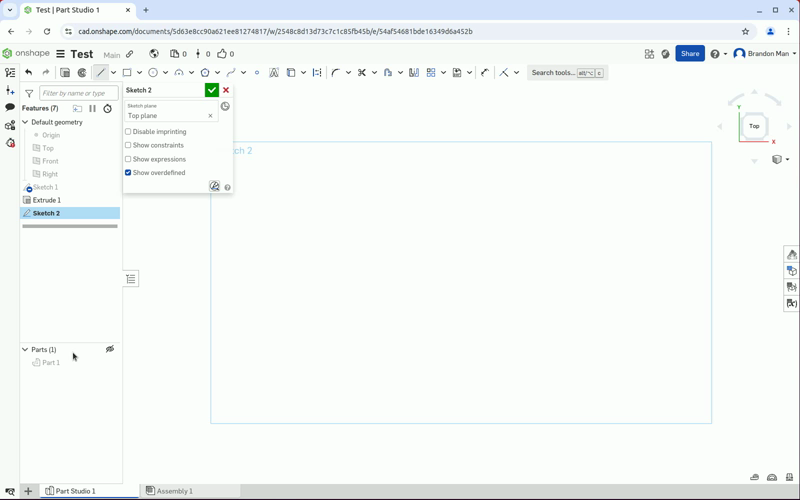
mouse_move(485, 282)
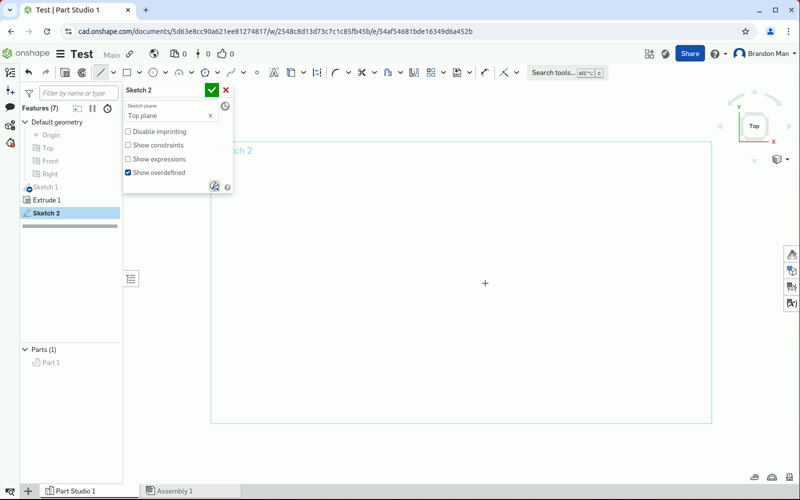
click(485, 282)
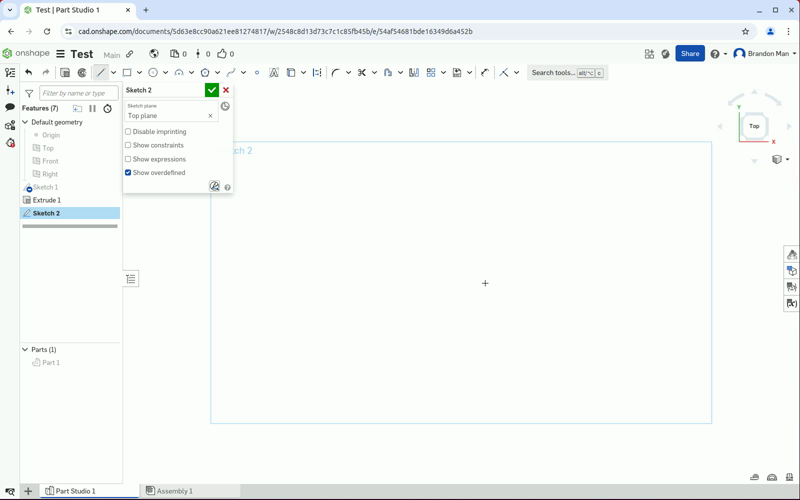
key_up(shift)
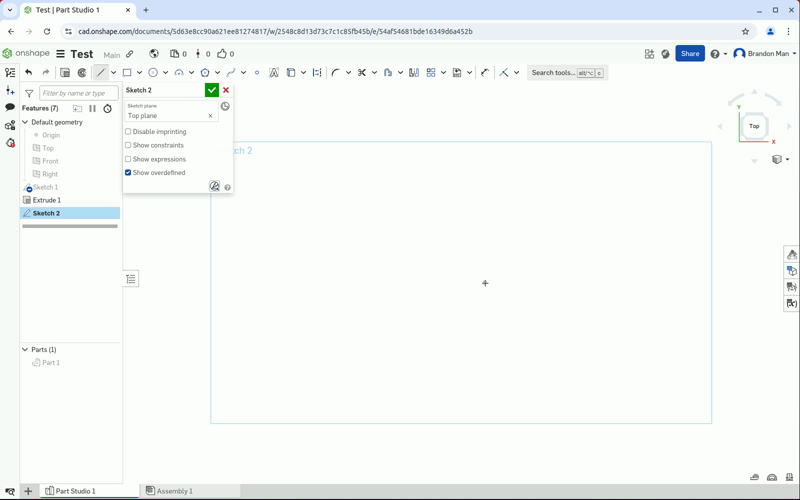
key_down(shift)
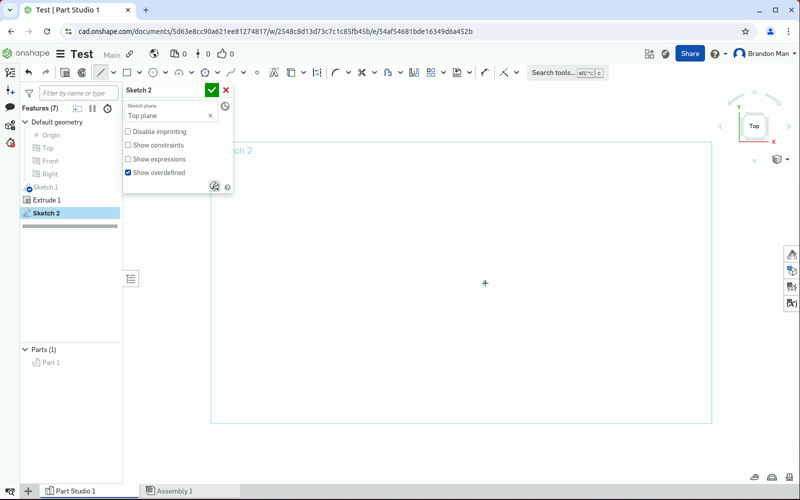
mouse_move(548, 282)
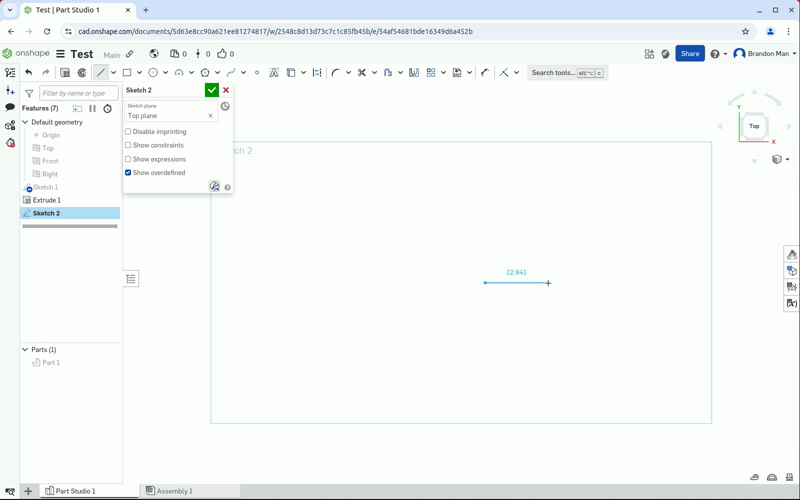
click(548, 282)
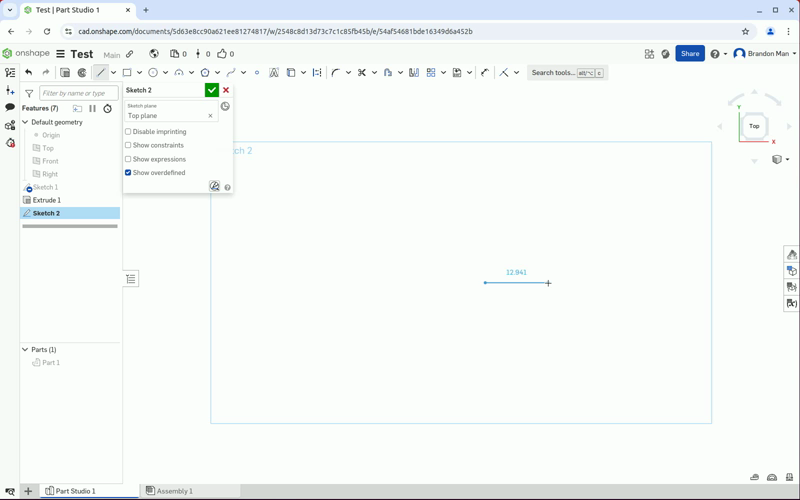
key_up(shift)
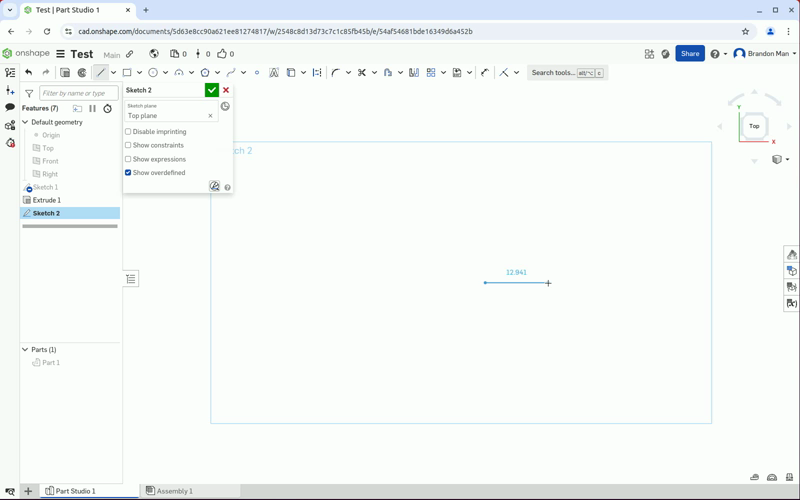
key_down(shift)
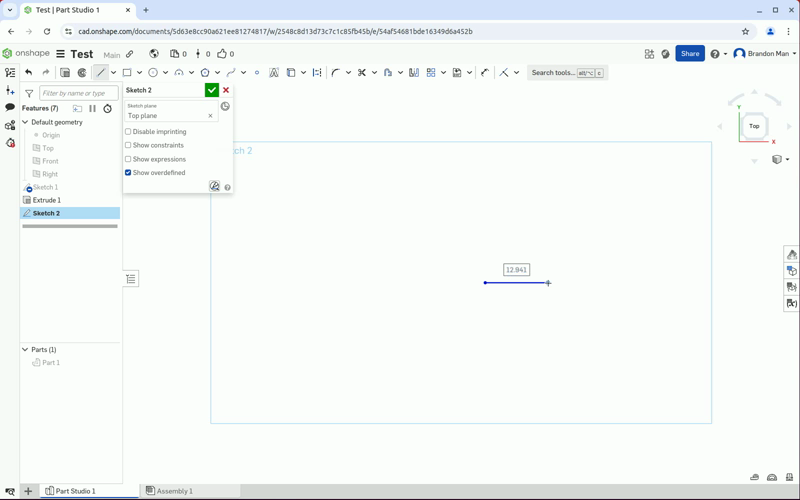
mouse_move(578, 282)
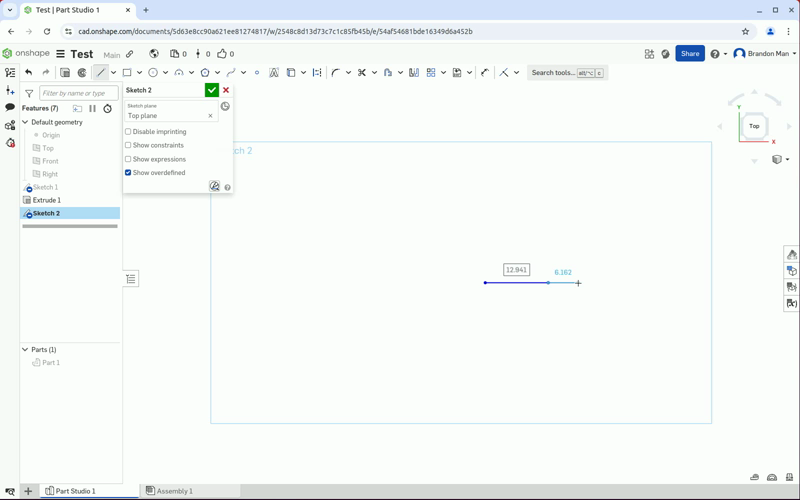
mouse_move(573, 258)
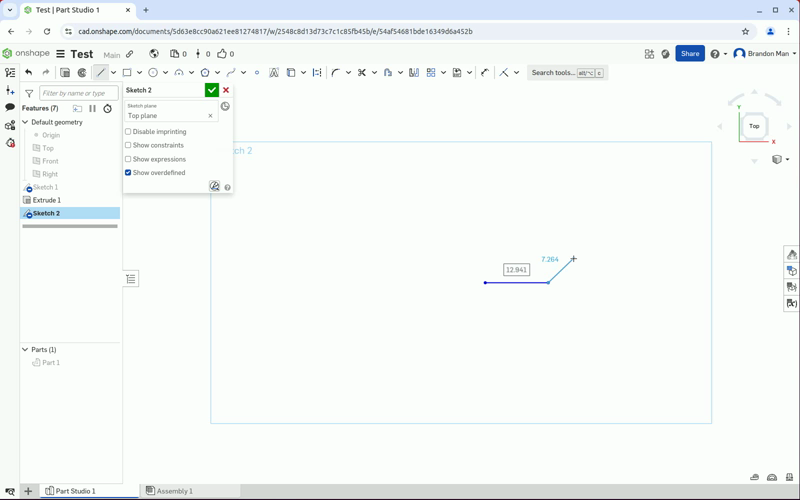
click(573, 258)
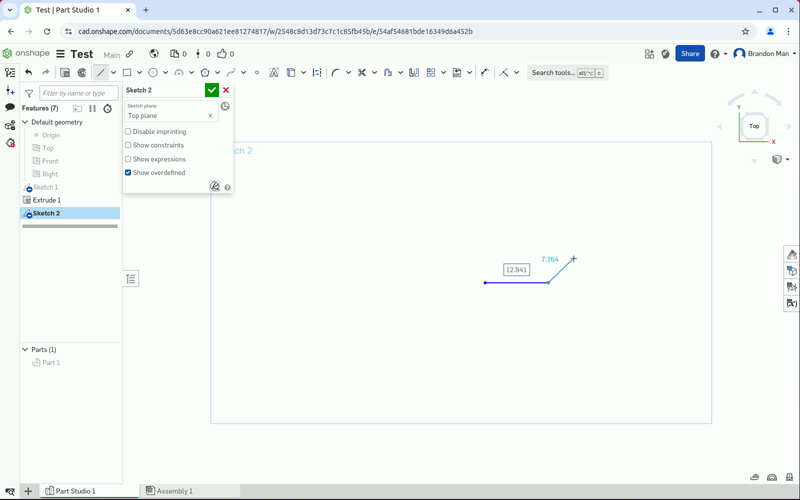
key_up(shift)
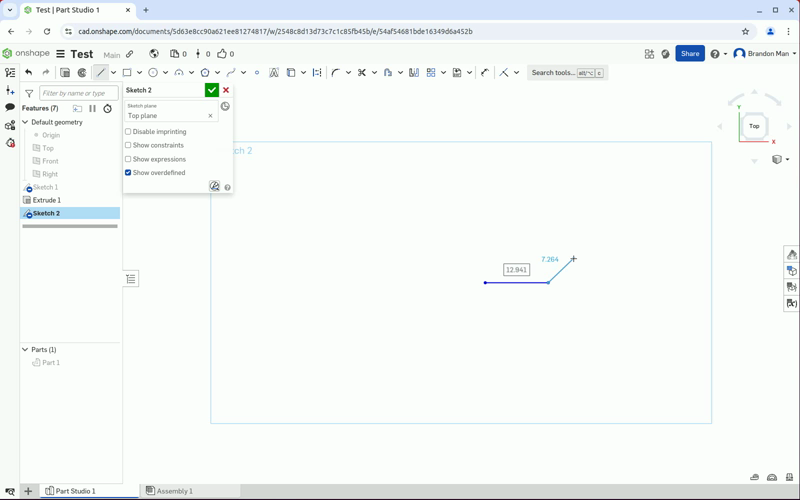
key_down(shift)
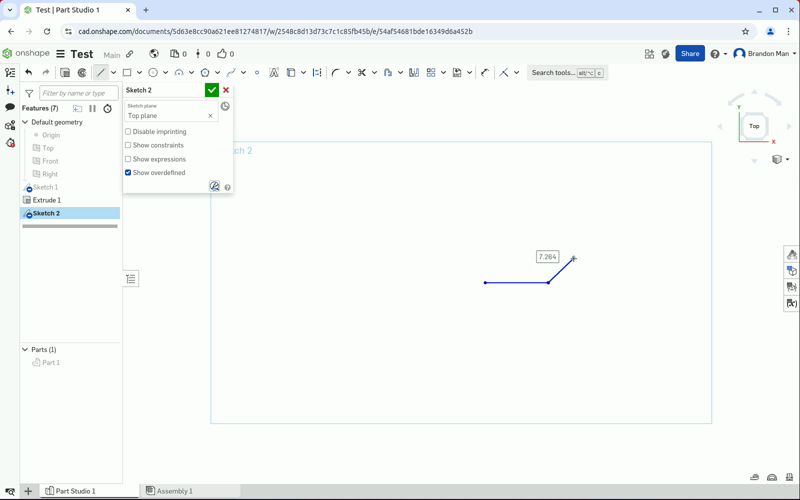
mouse_move(589, 258)
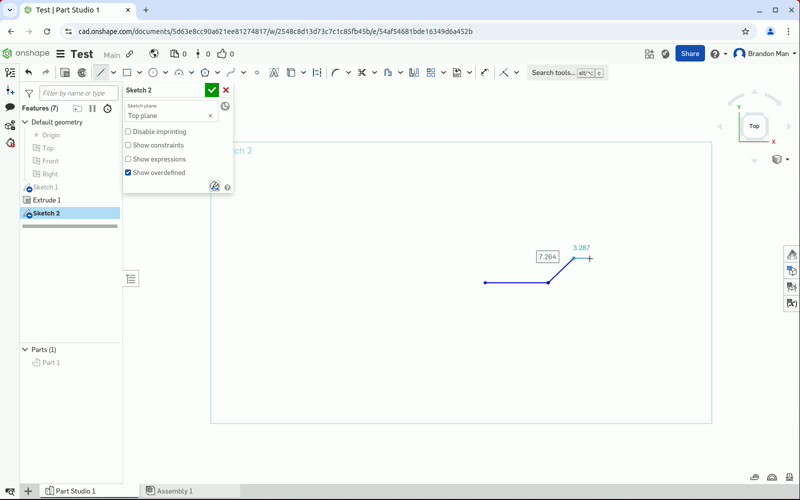
mouse_move(573, 232)
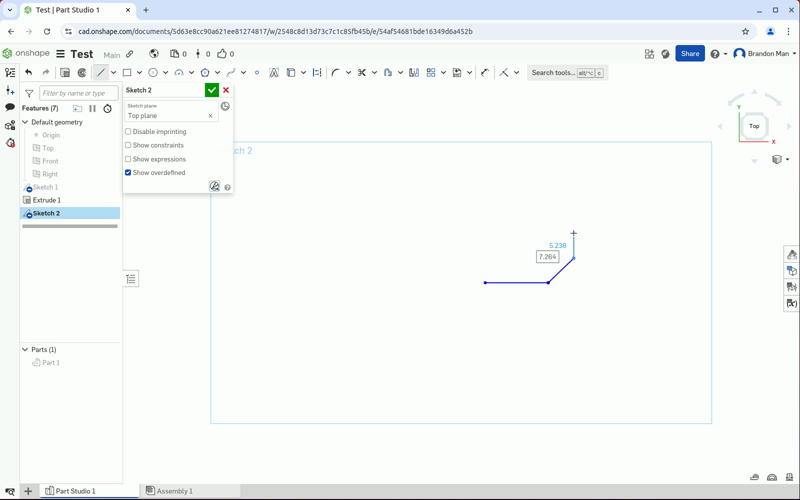
click(573, 232)
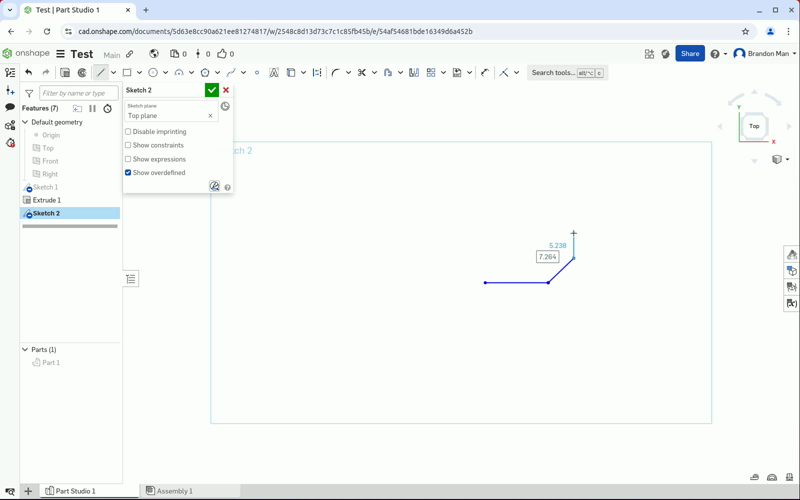
key_up(shift)
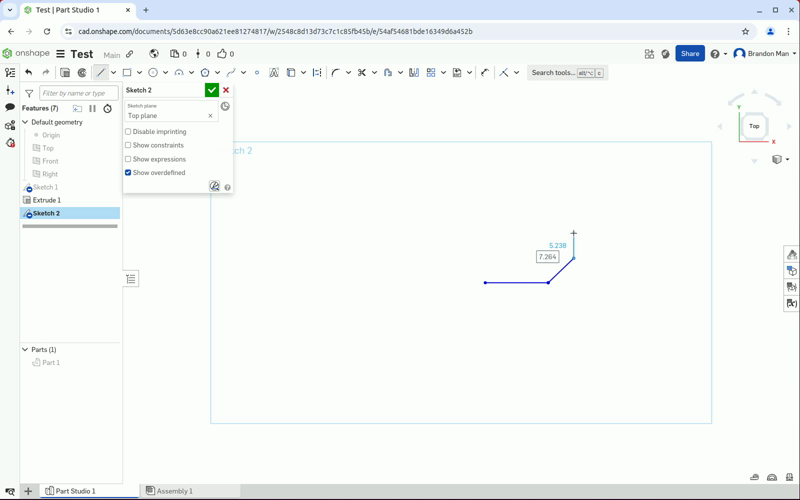
key_down(shift)
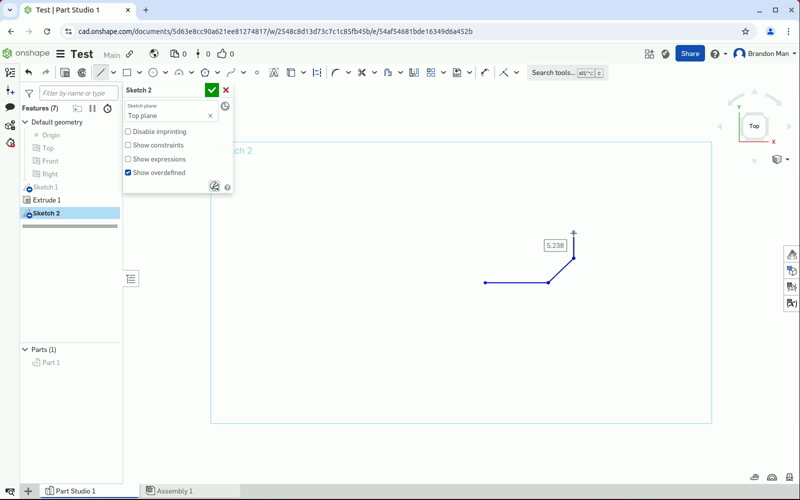
mouse_move(485, 232)
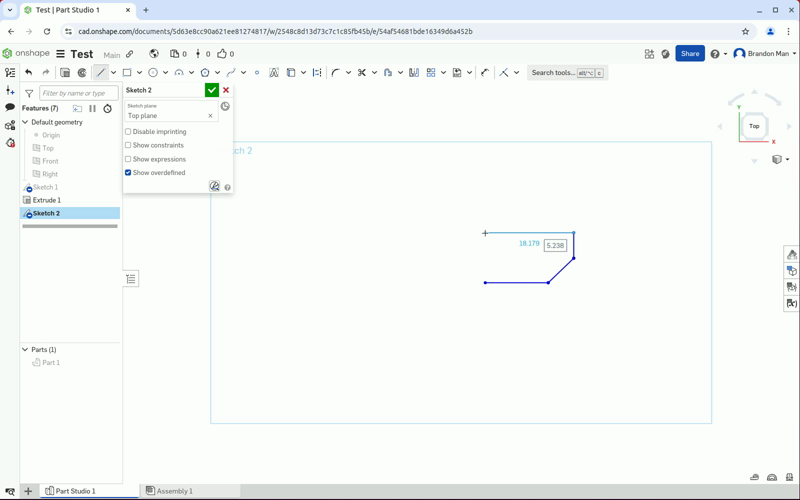
click(485, 232)
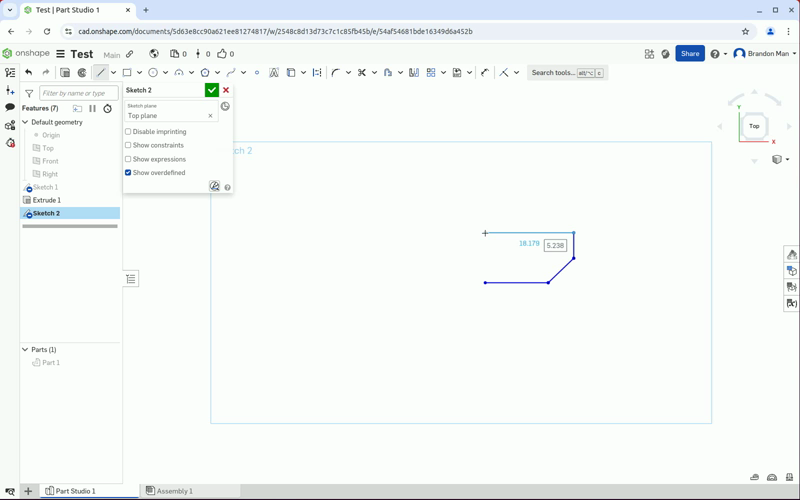
key_up(shift)
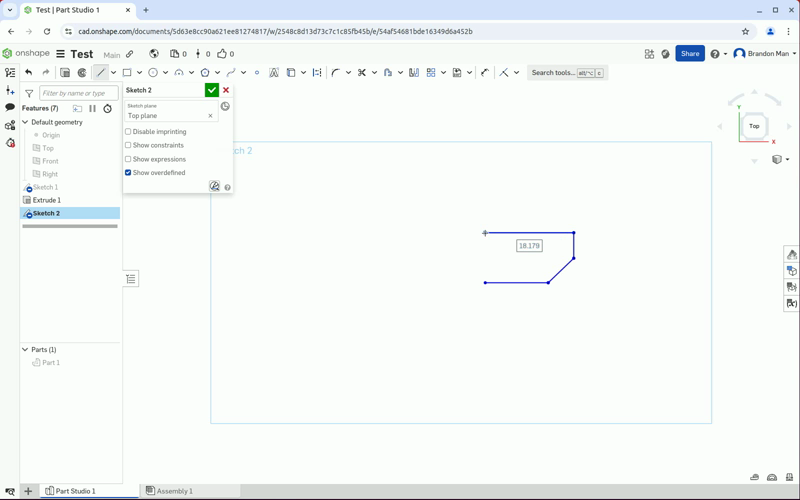
key(esc)
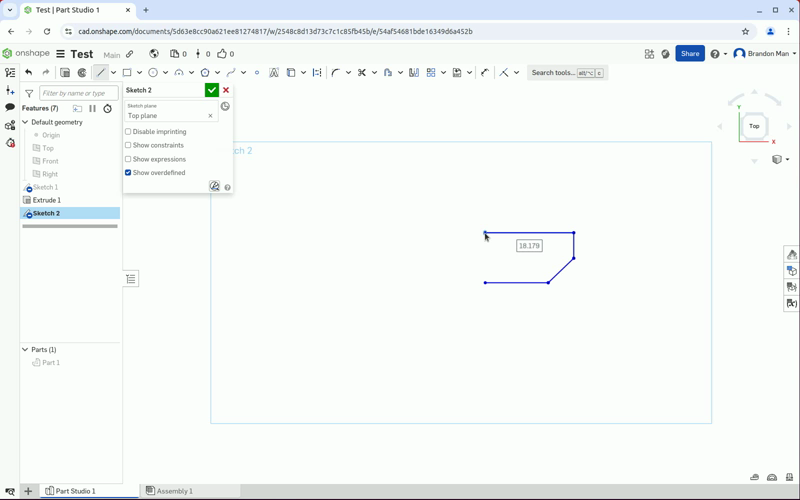
key(a)
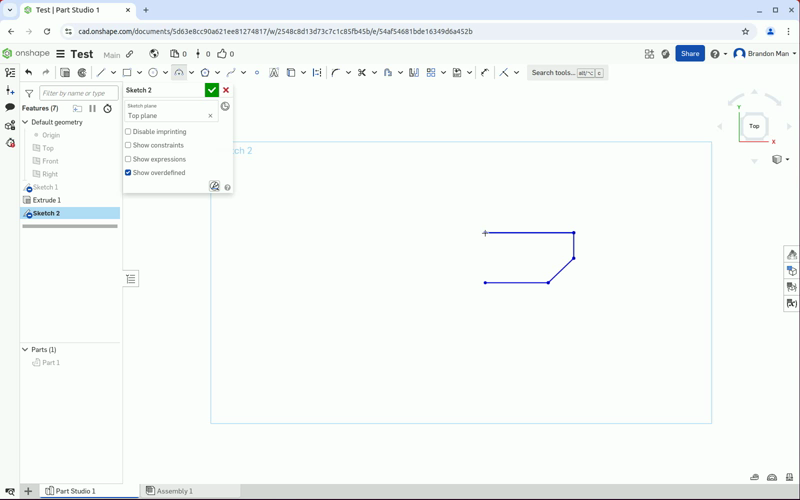
mouse_move(485, 232)
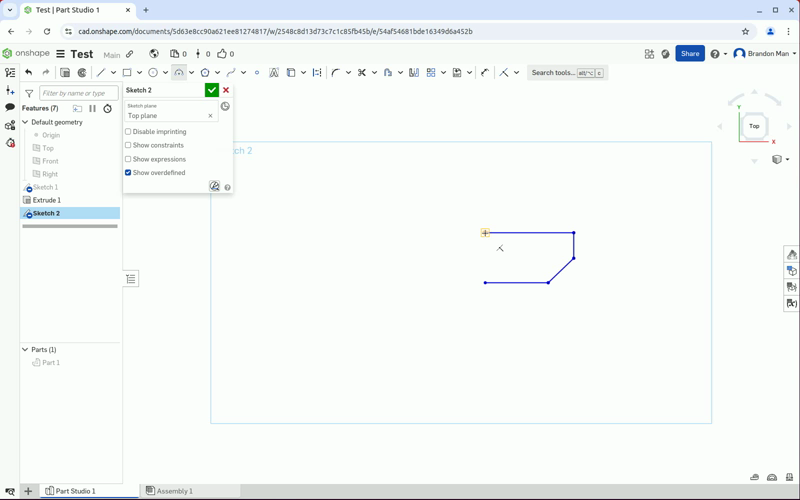
click(485, 232)
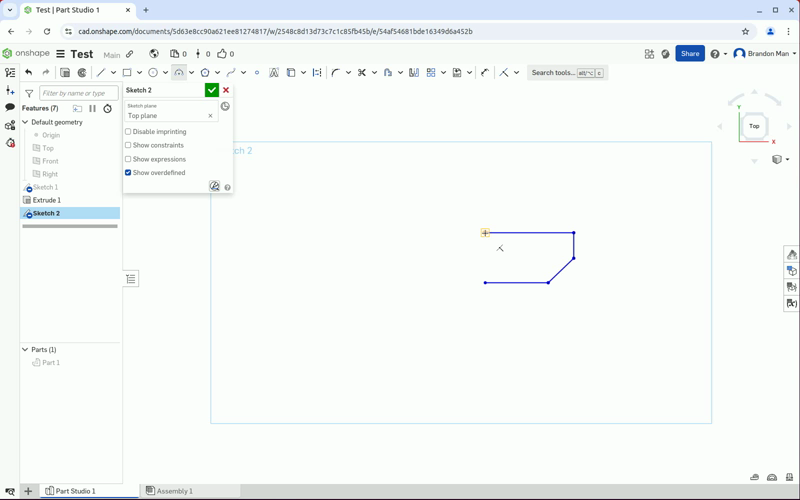
mouse_move(485, 282)
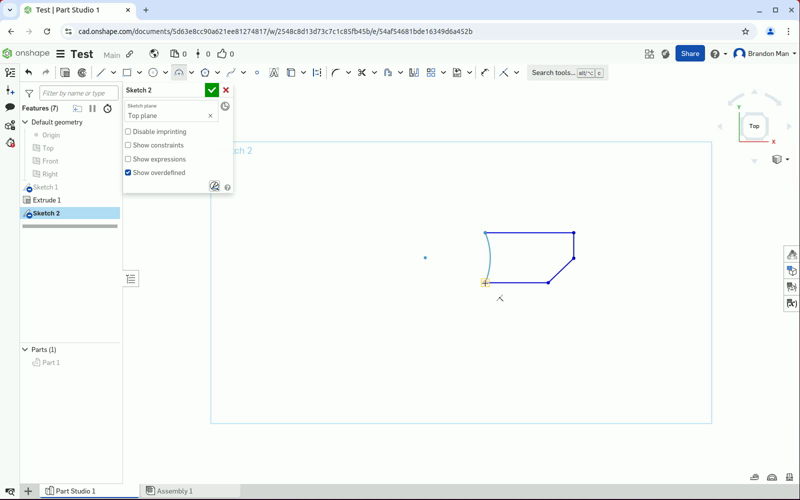
click(485, 282)
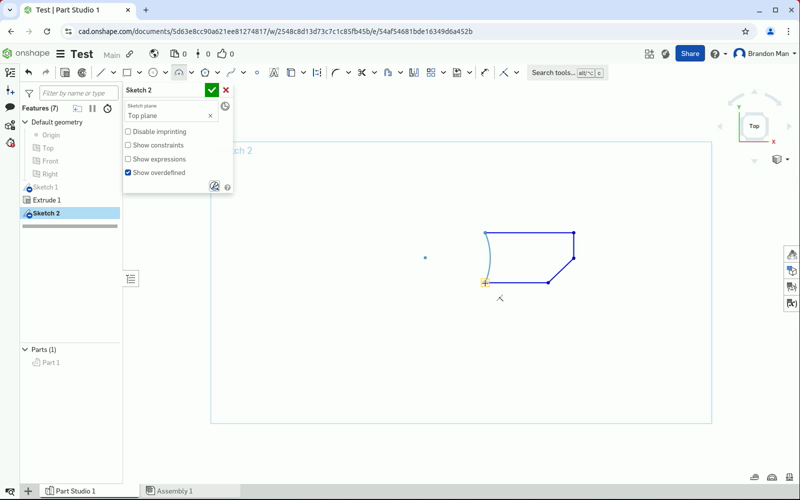
key_down(shift)
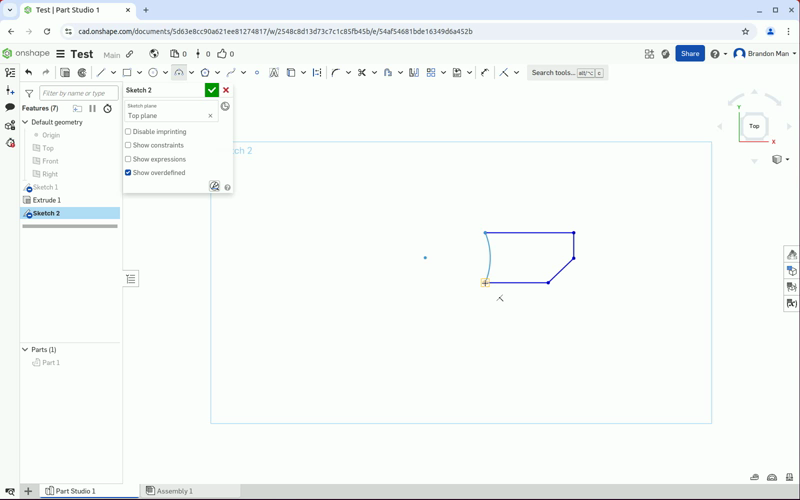
mouse_move(510, 258)
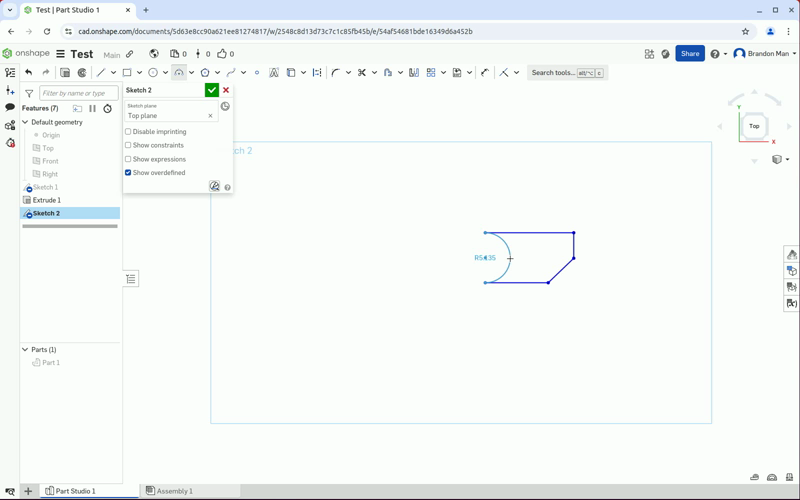
click(510, 258)
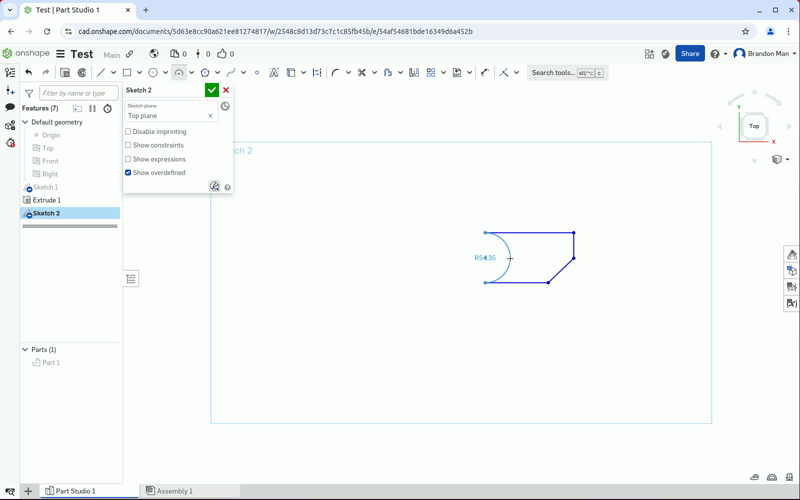
key_up(shift)
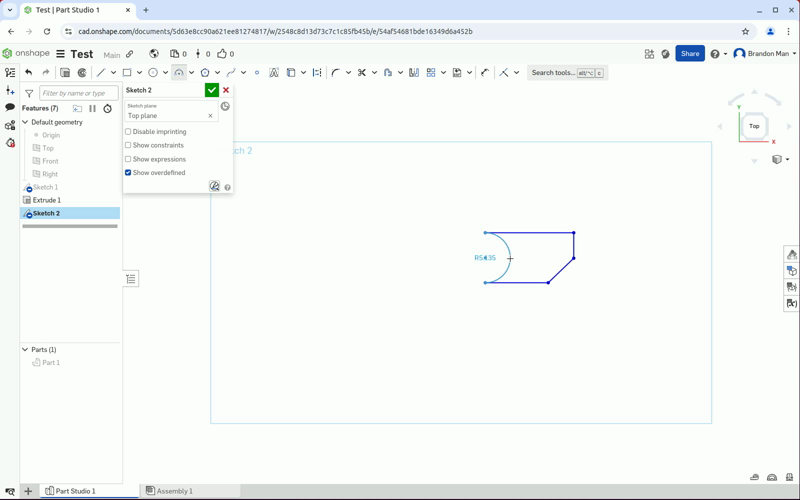
key(esc)
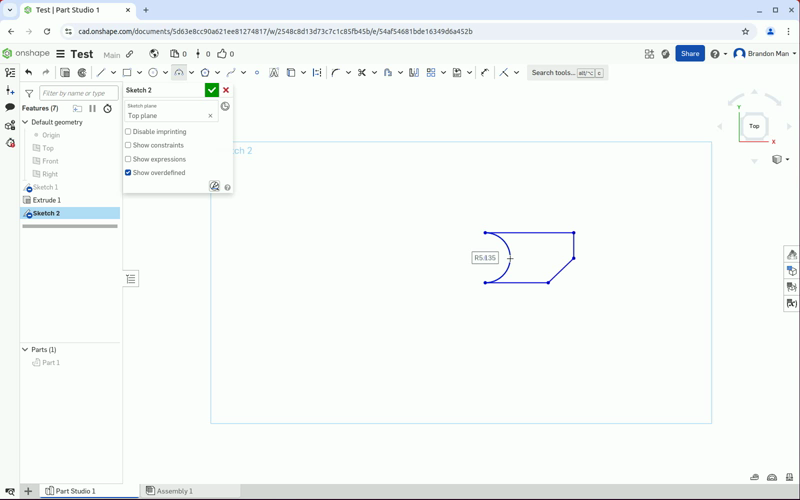
mouse_move(541, 253)
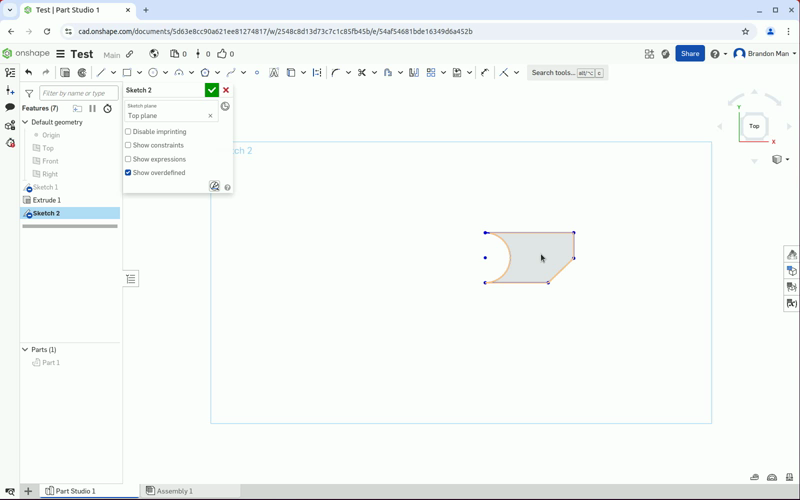
scroll(6)
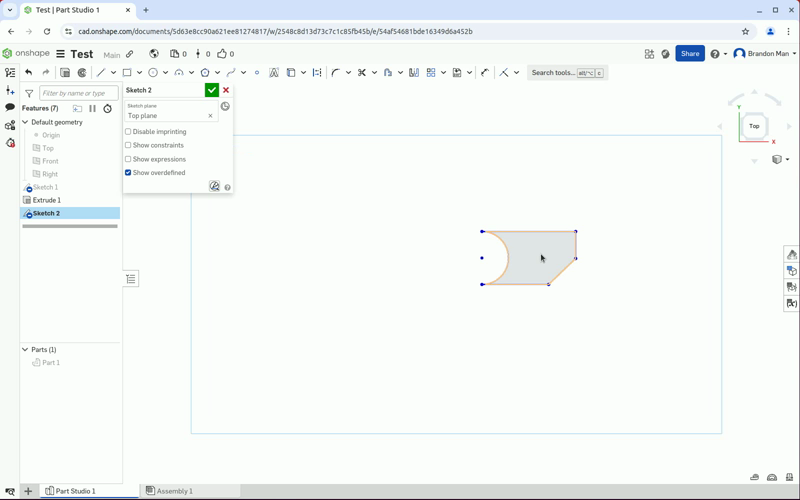
scroll(6)
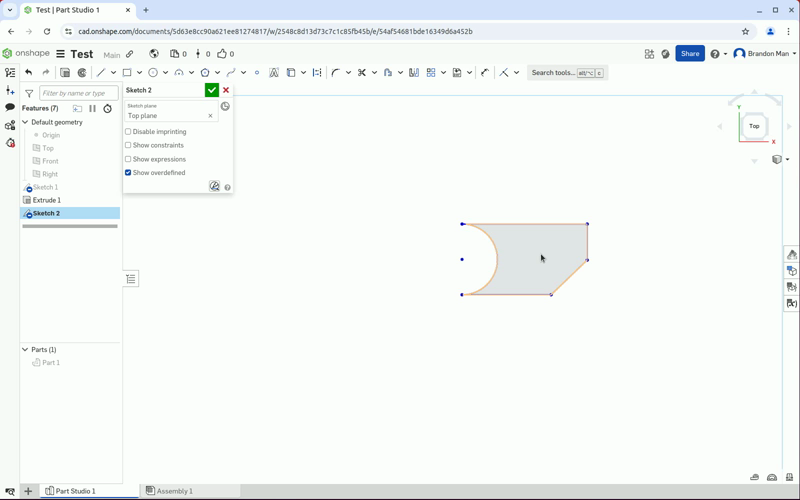
scroll(6)
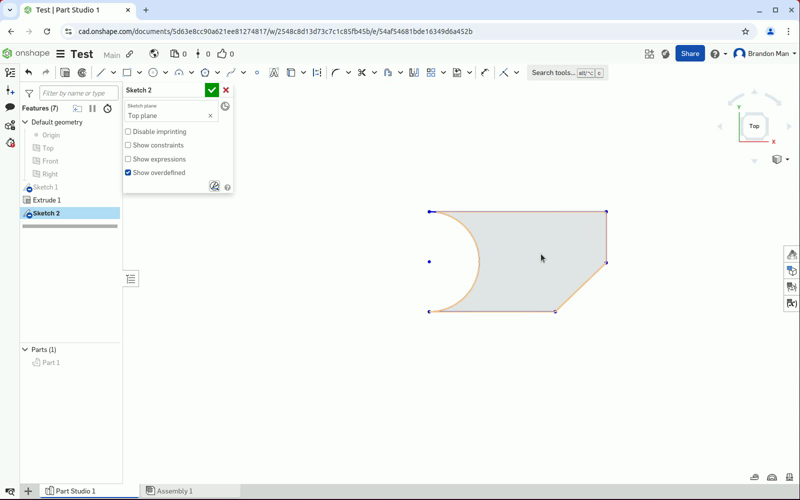
scroll(6)
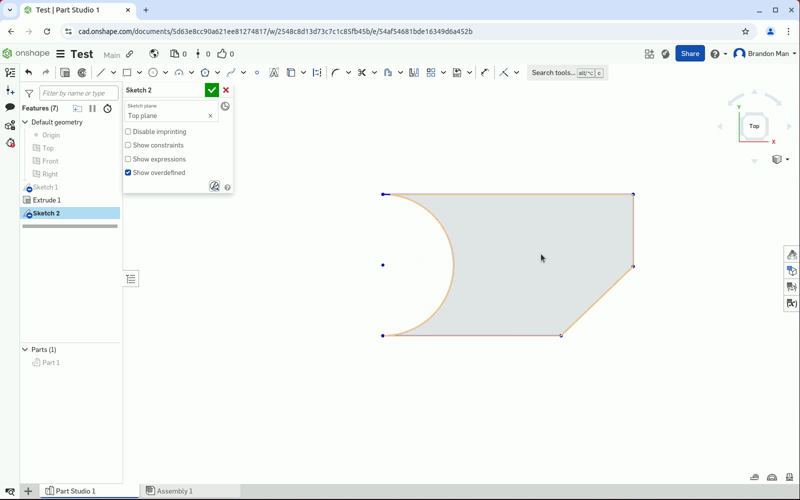
scroll(6)
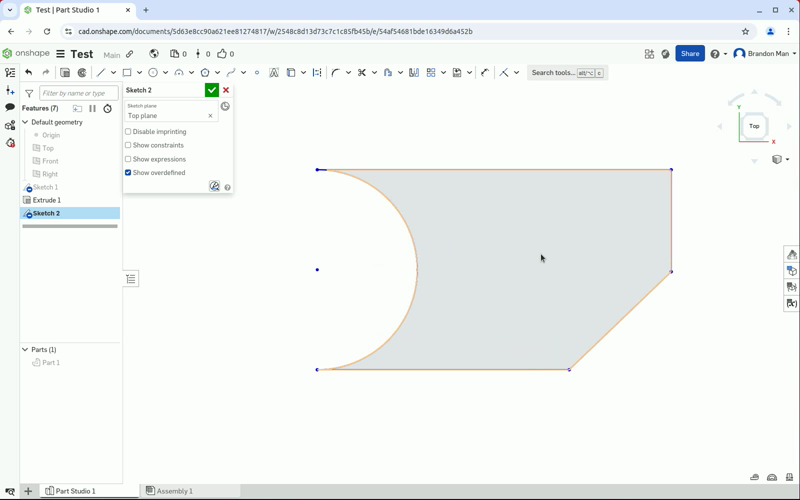
scroll(6)
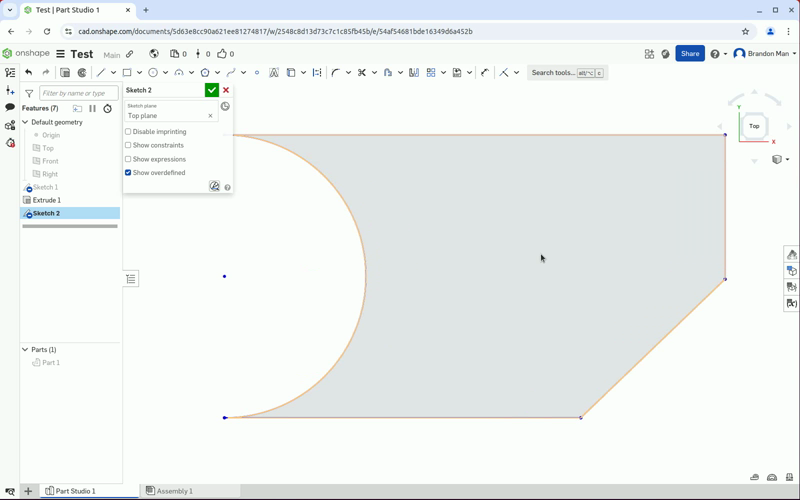
scroll(6)
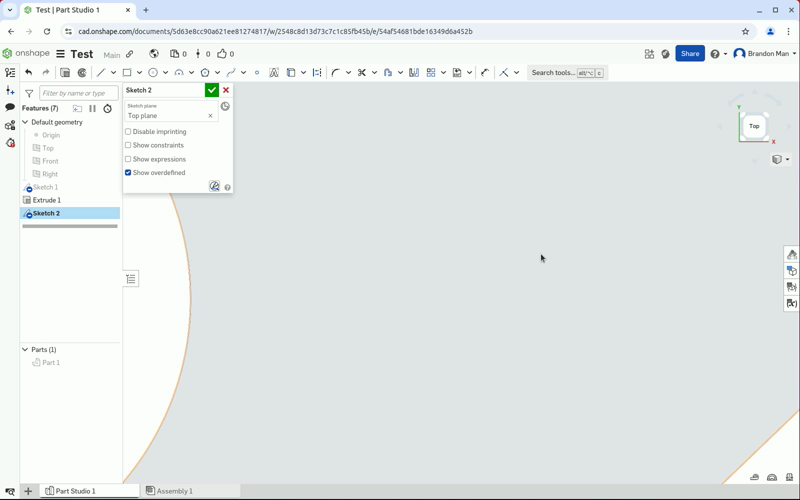
click(541, 253)
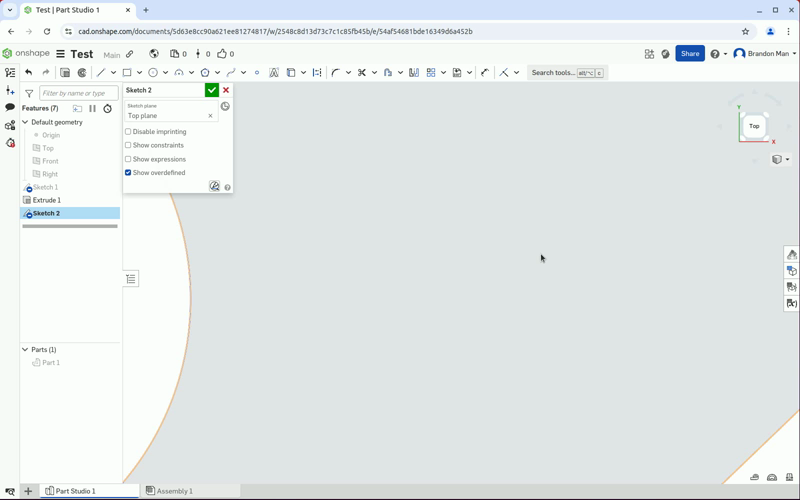
scroll(-6)
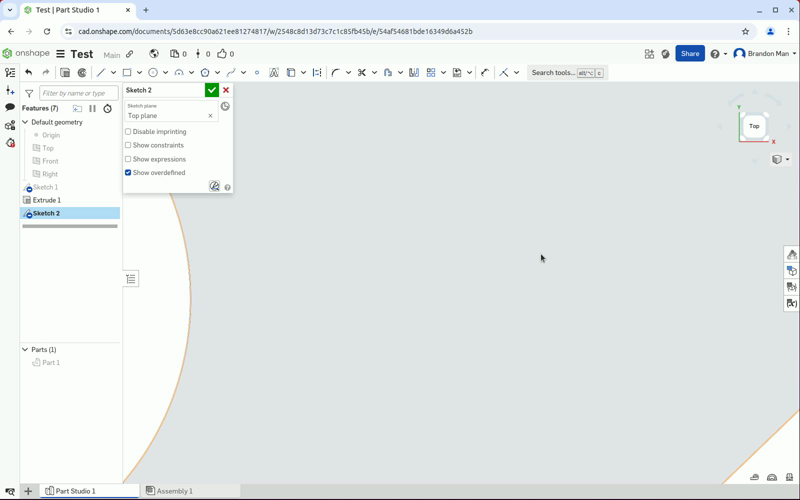
scroll(-6)
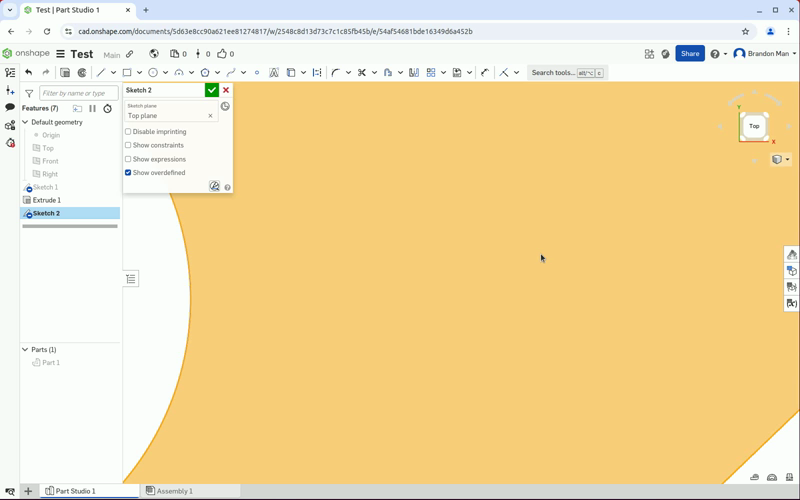
scroll(-6)
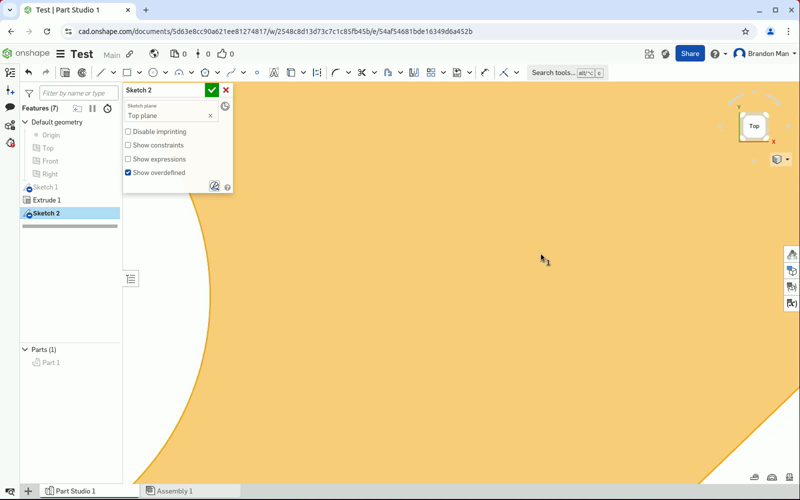
scroll(-6)
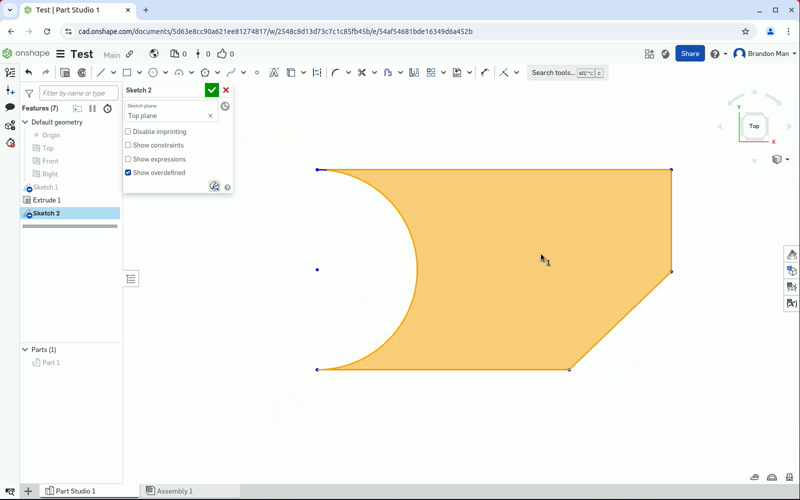
scroll(-6)
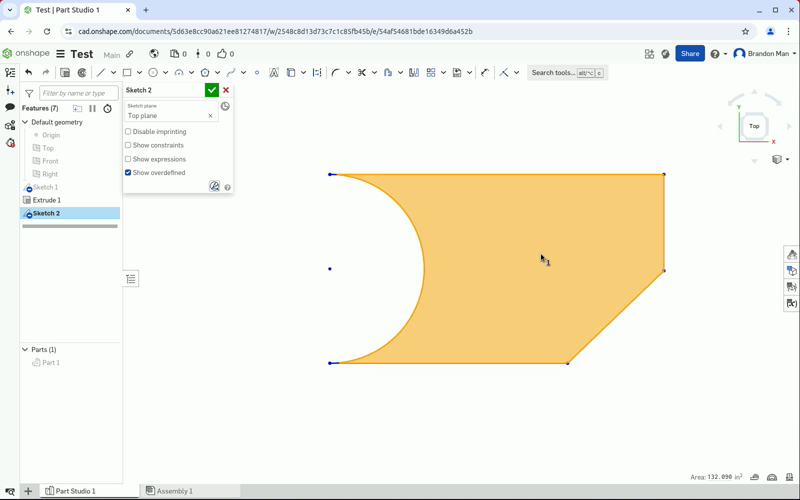
scroll(-6)
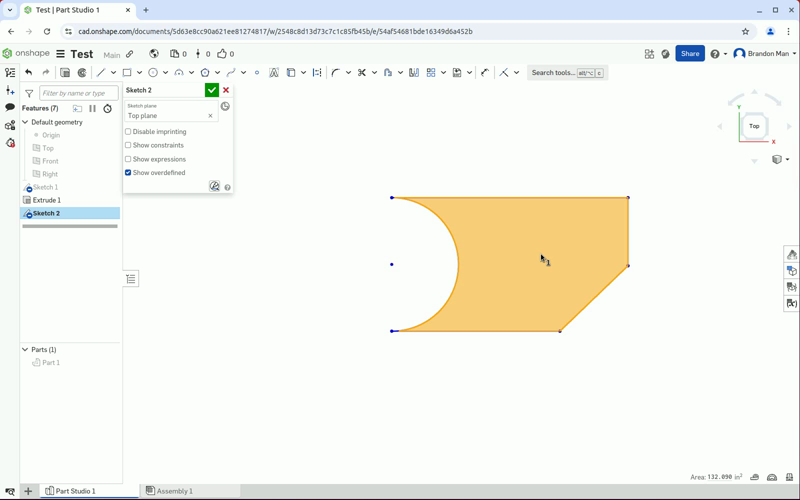
scroll(-6)
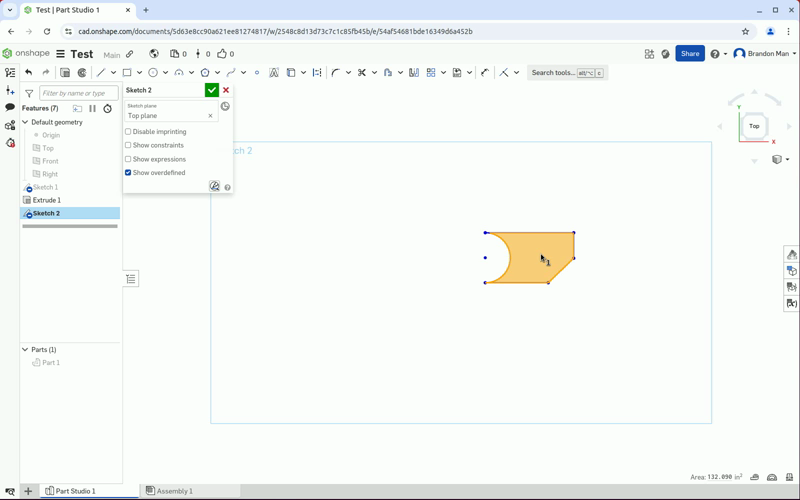
mouse_move(73, 352)
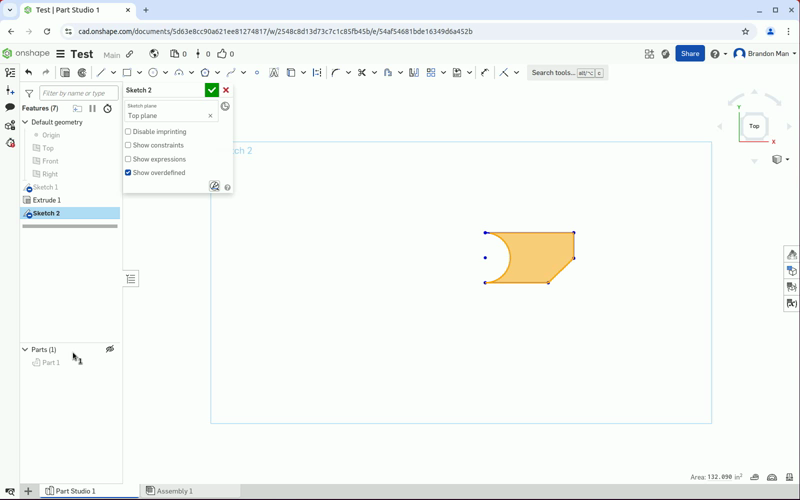
key(shift+y)
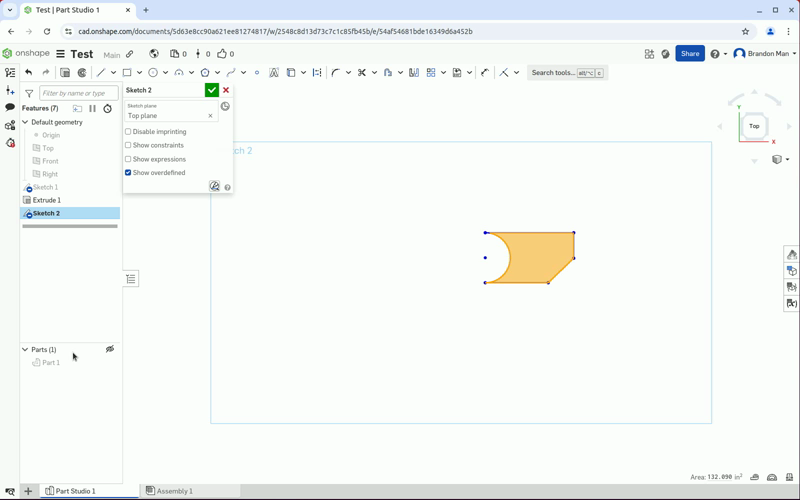
key(shift+e)
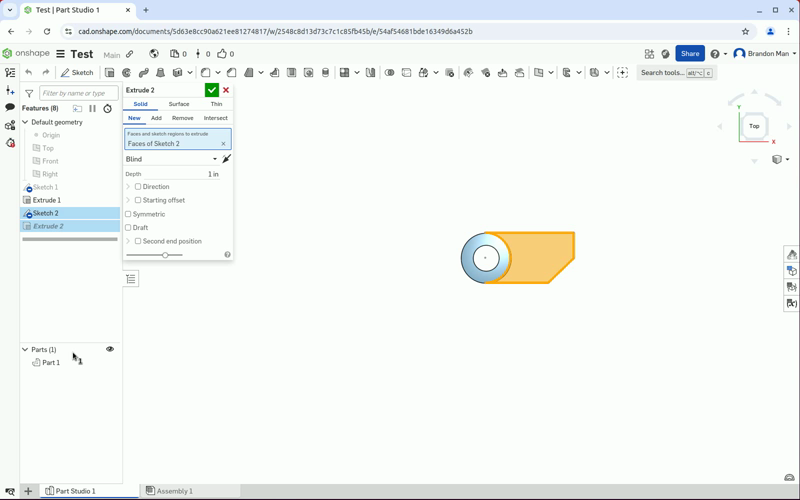
mouse_move(143, 106)
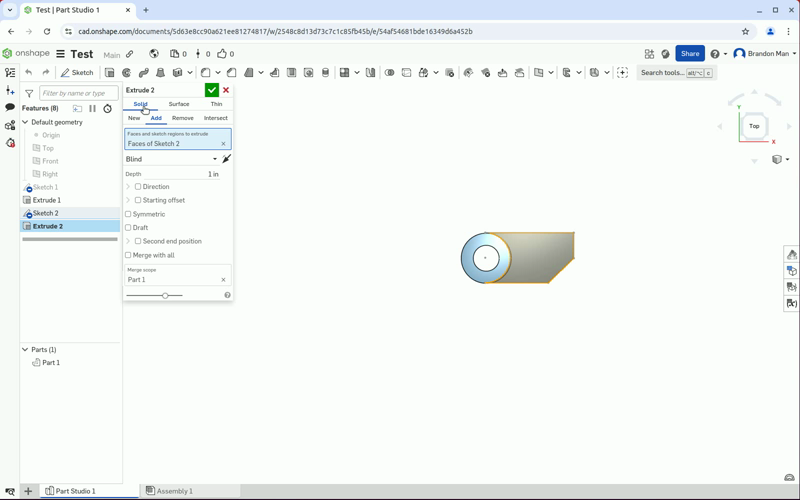
click(143, 106)
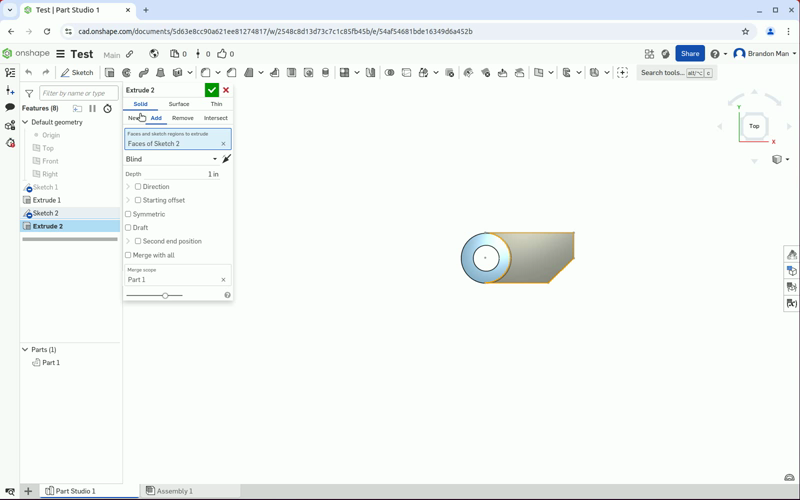
mouse_move(137, 120)
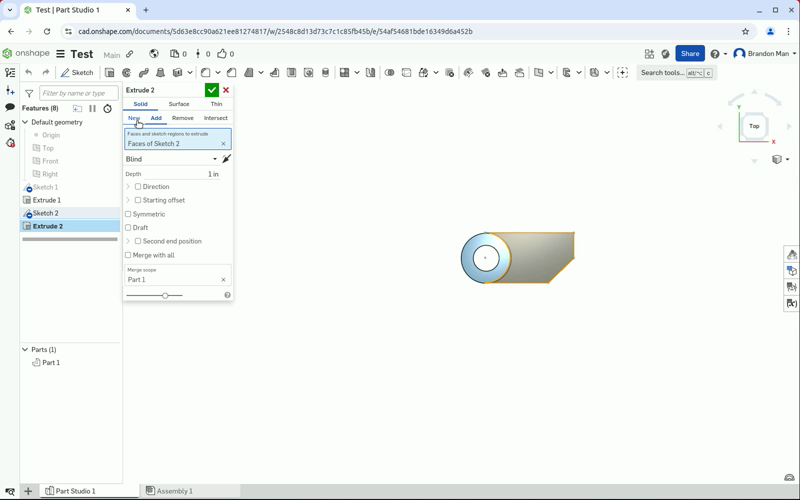
click(137, 120)
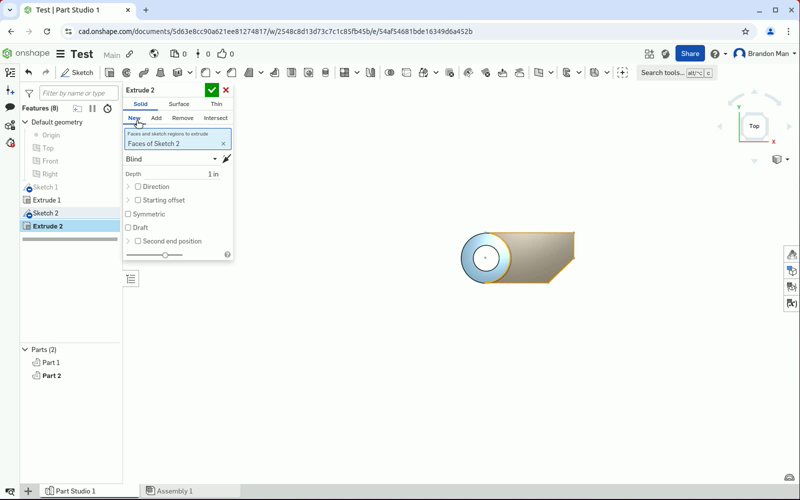
key(tab, 4)
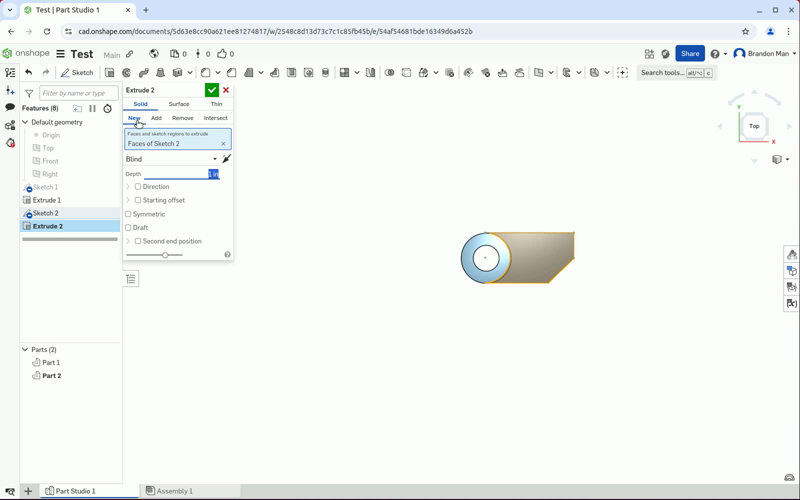
text(2.648)
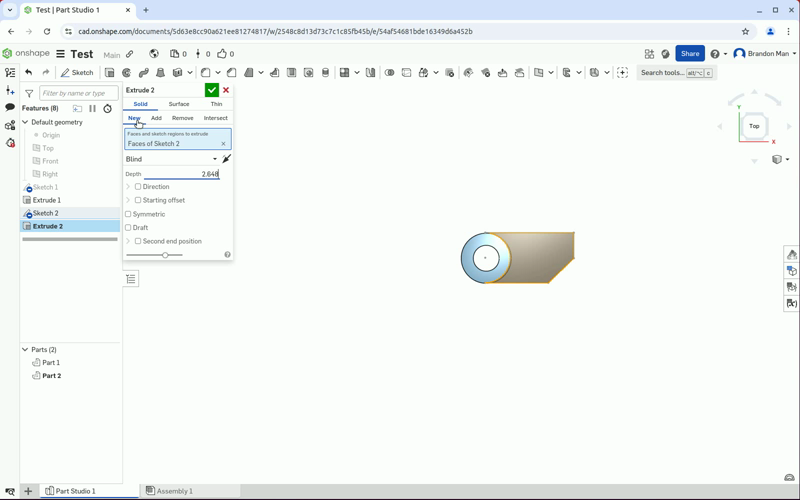
key(enter)
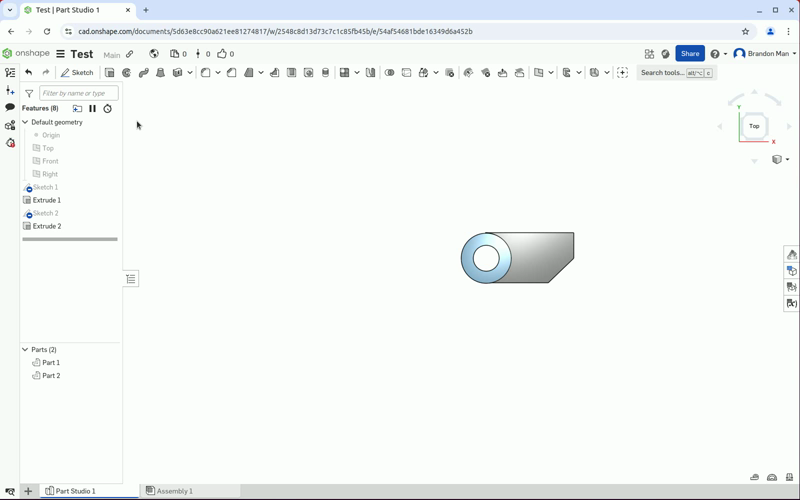
key(shift+h)
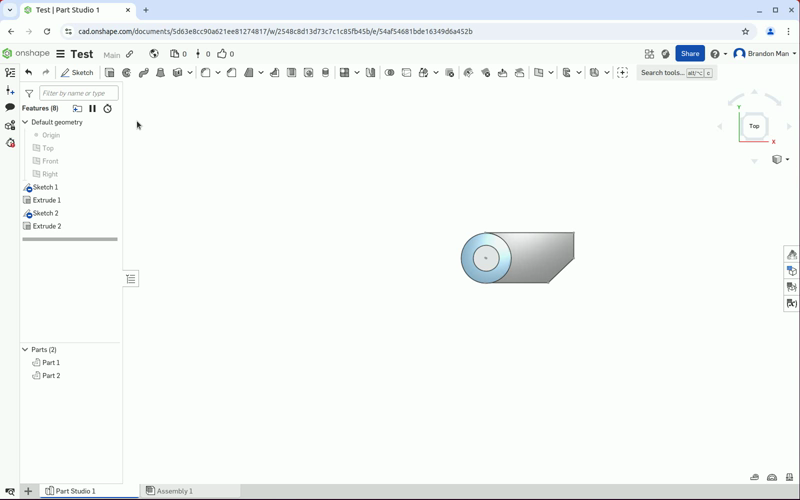
key(shift+h)
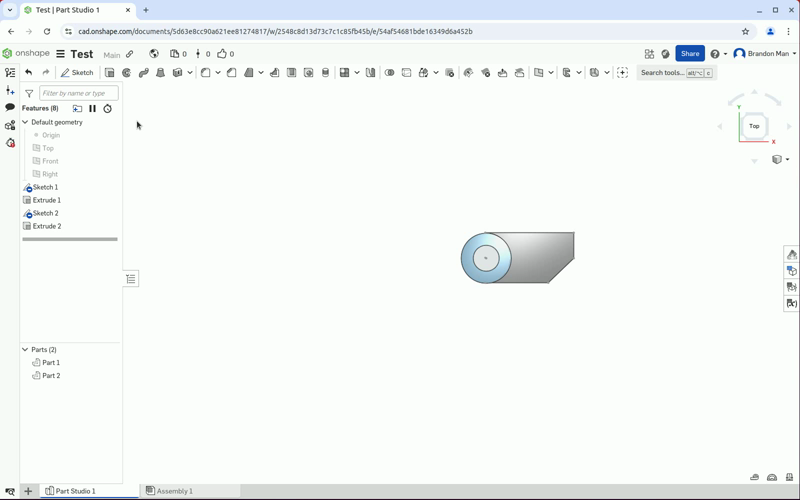
key(shift+7)
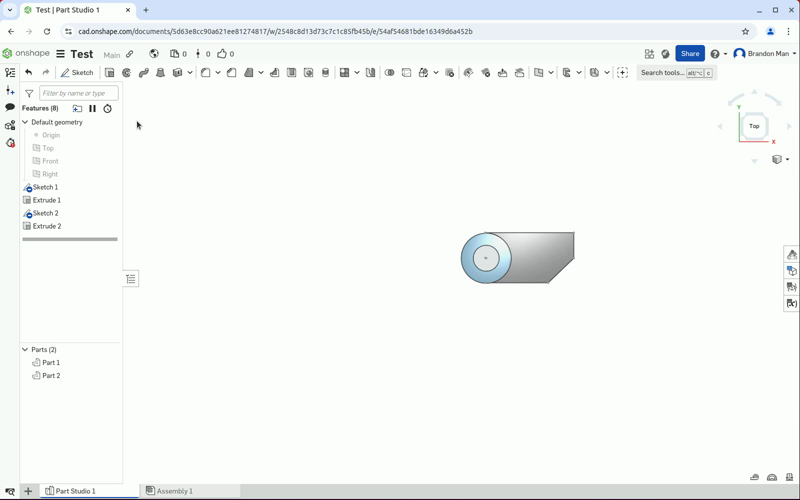
key(up, 3)
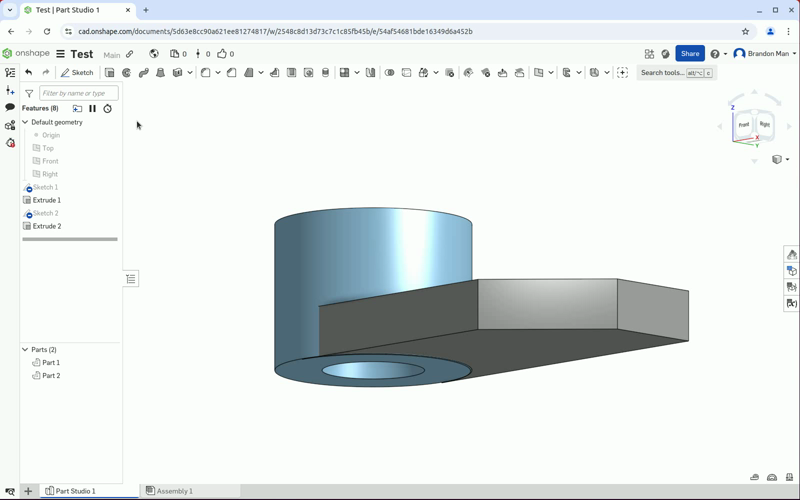
key(left, 3)
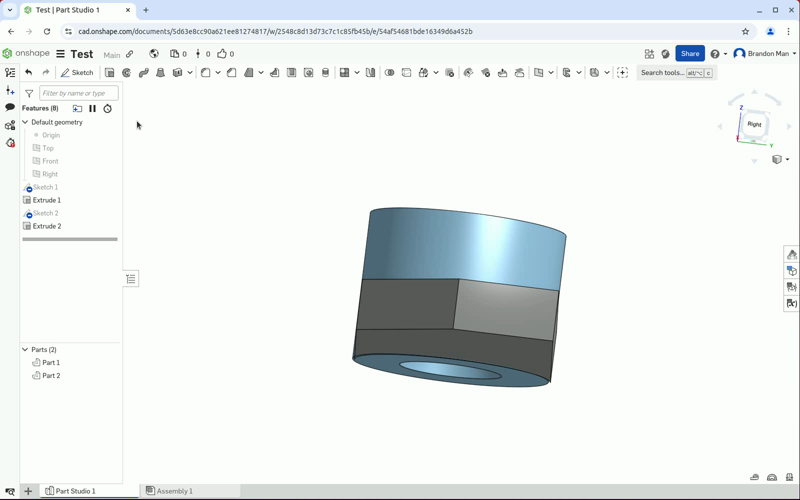
key(right, 3)
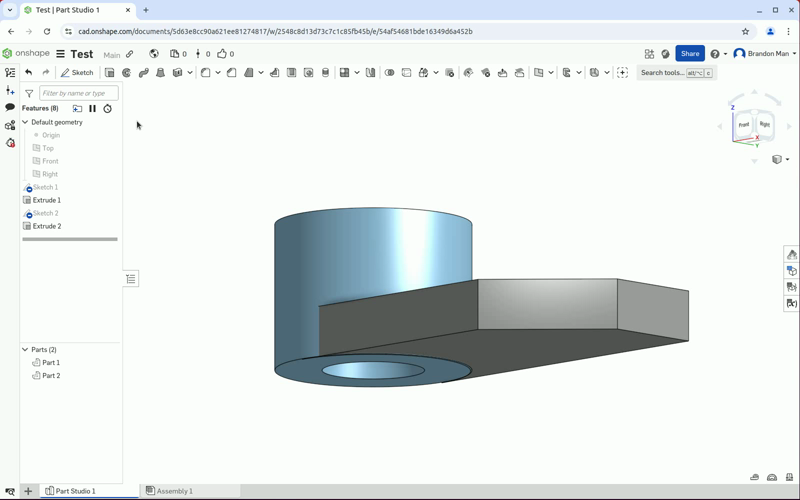
key(down, 3)
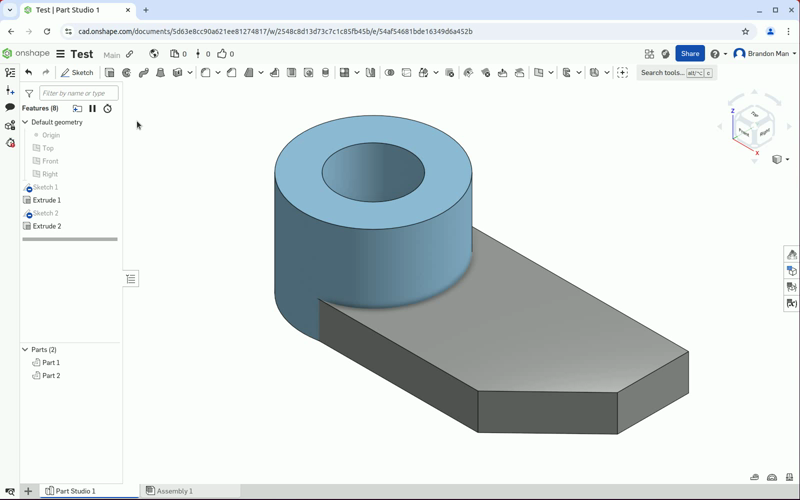
mouse_move(73, 189)
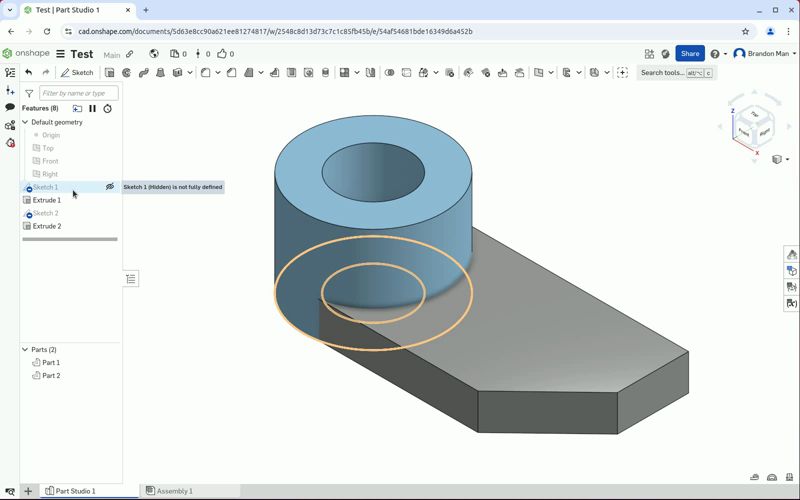
click(73, 189)